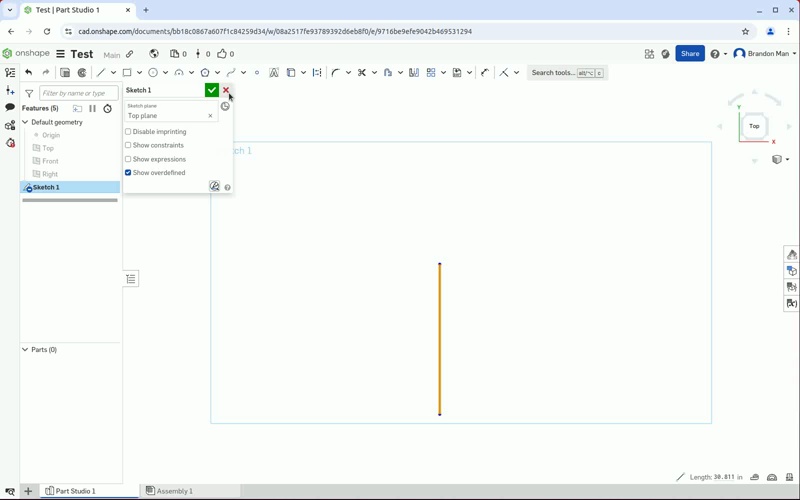
key(shift+h)
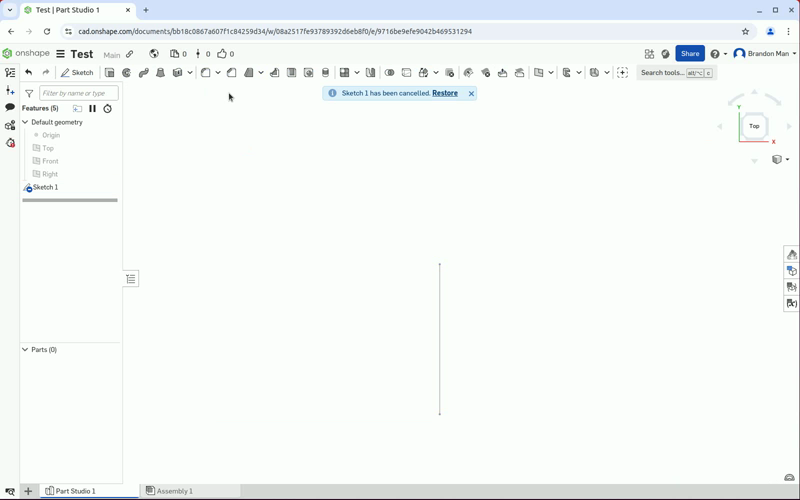
key(shift+s)
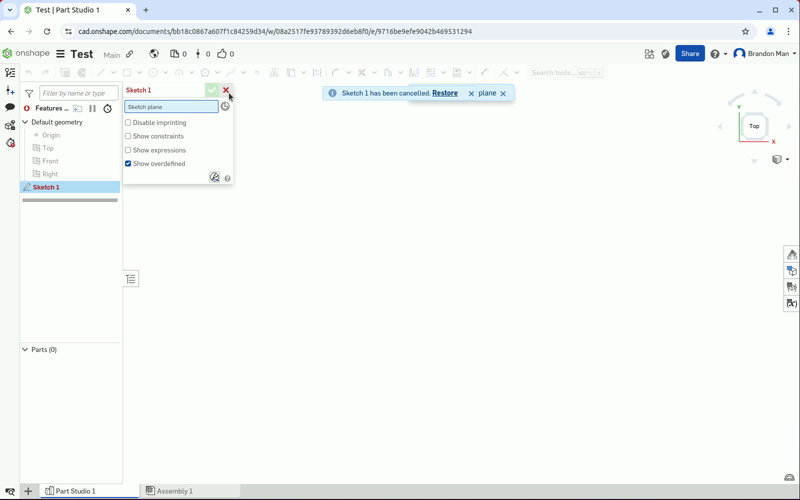
mouse_move(73, 150)
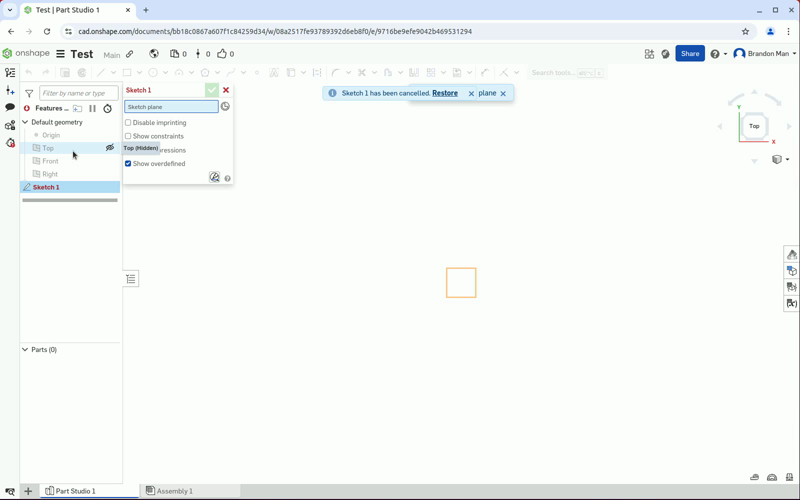
click(73, 150)
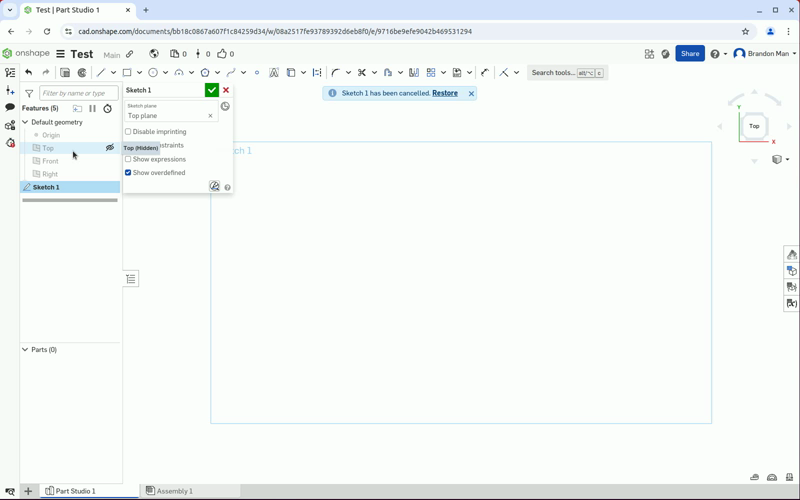
mouse_move(73, 352)
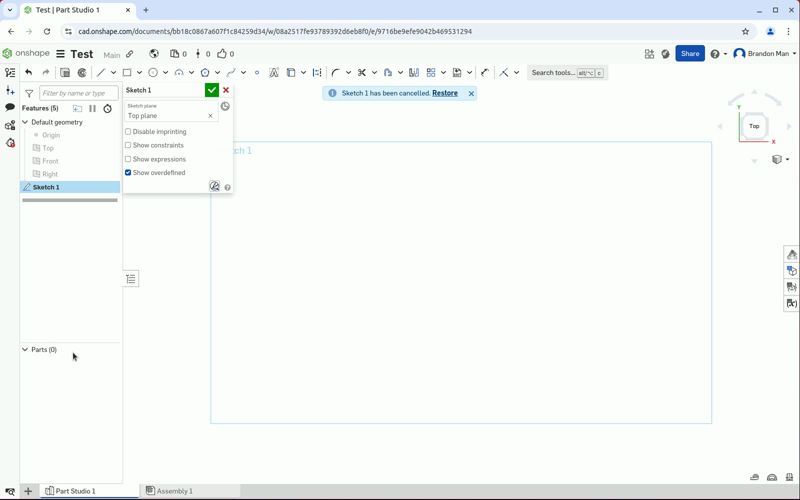
key(y)
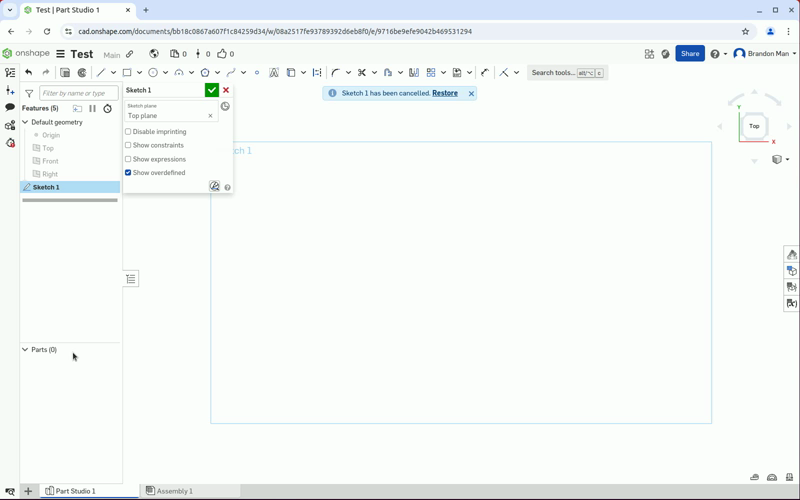
key(c)
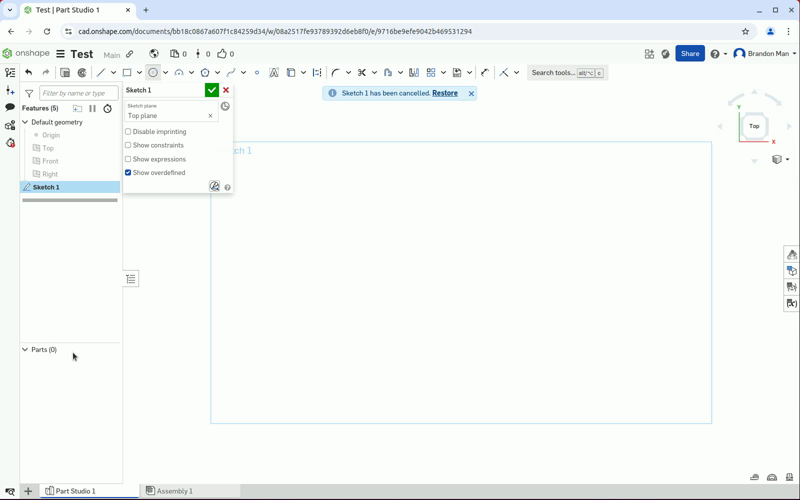
key_down(shift)
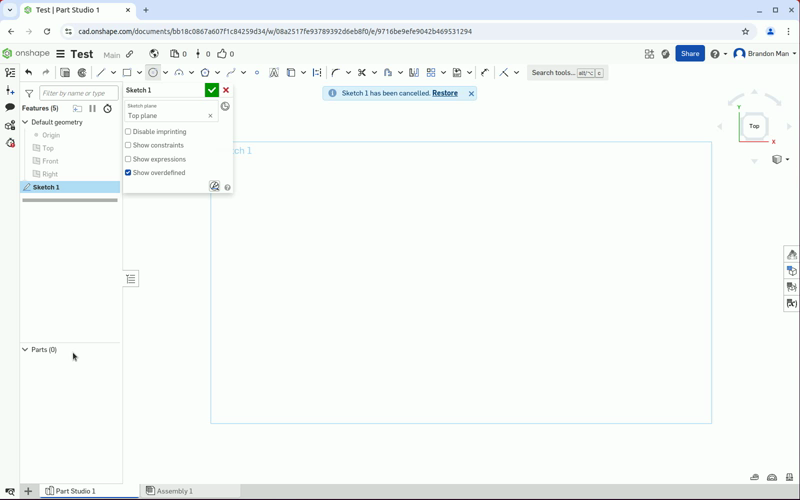
mouse_move(461, 282)
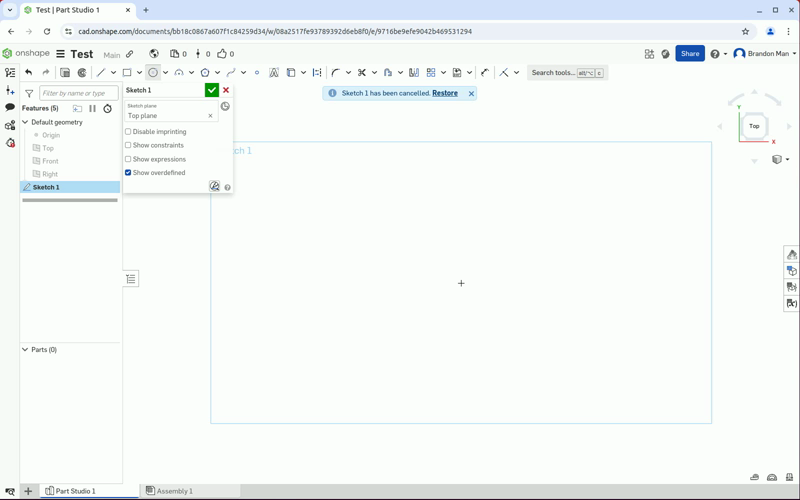
click(461, 282)
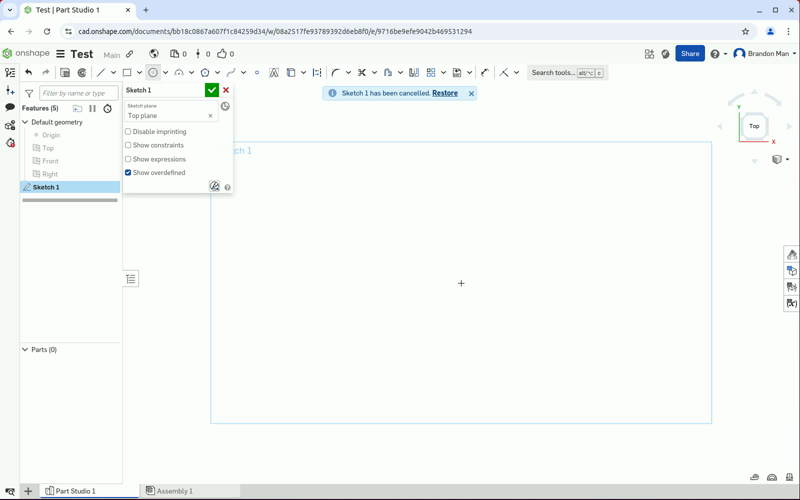
key_up(shift)
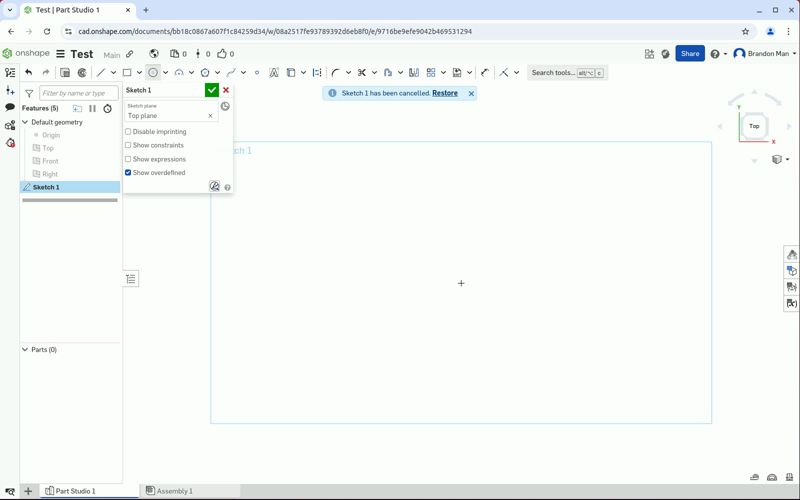
mouse_move(498, 282)
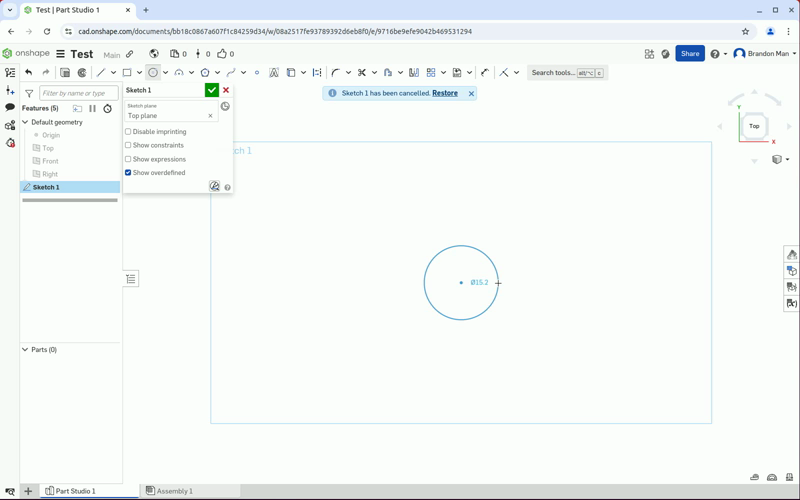
click(498, 282)
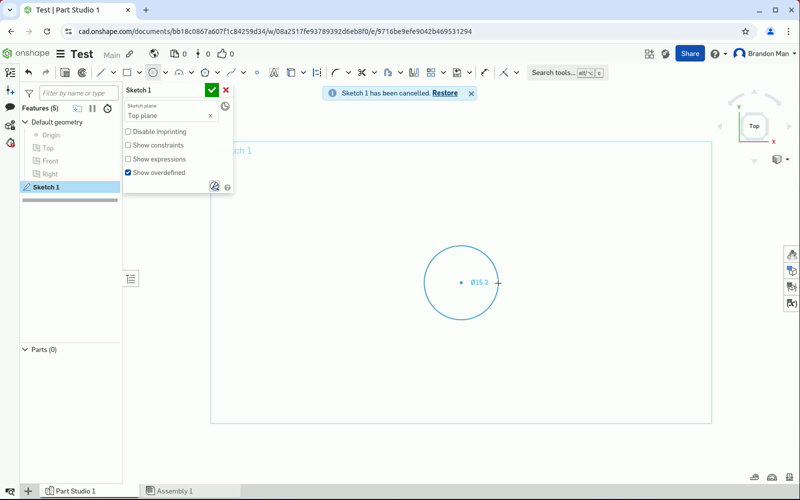
key(esc)
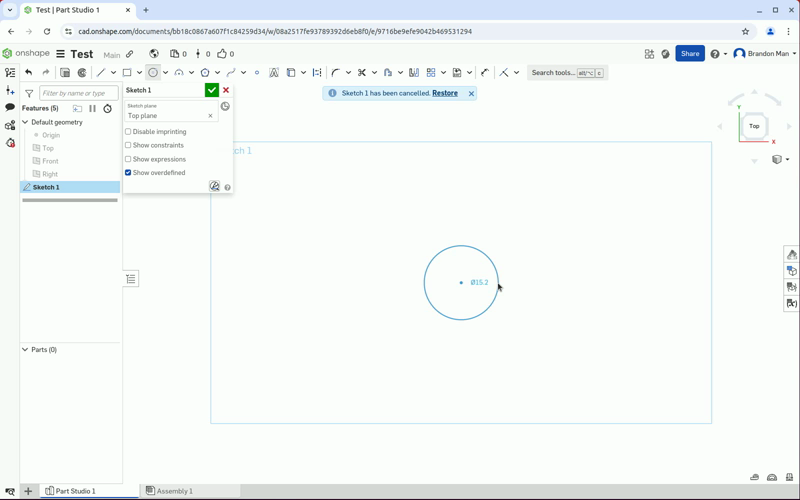
mouse_move(460, 277)
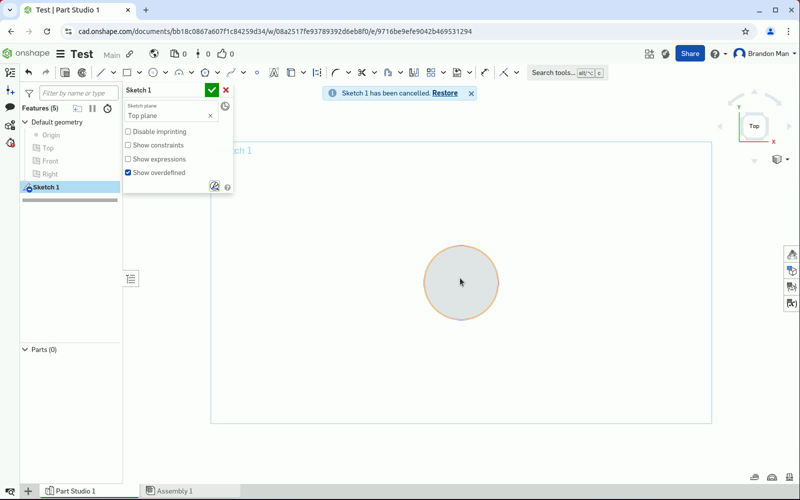
click(460, 277)
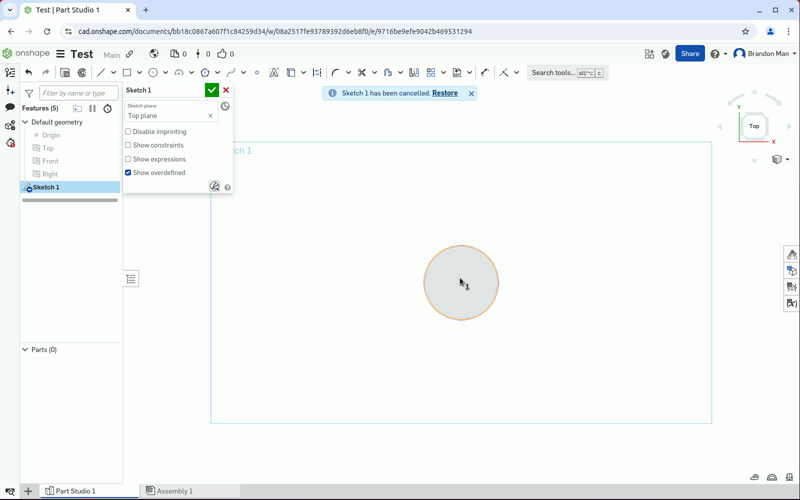
mouse_move(73, 352)
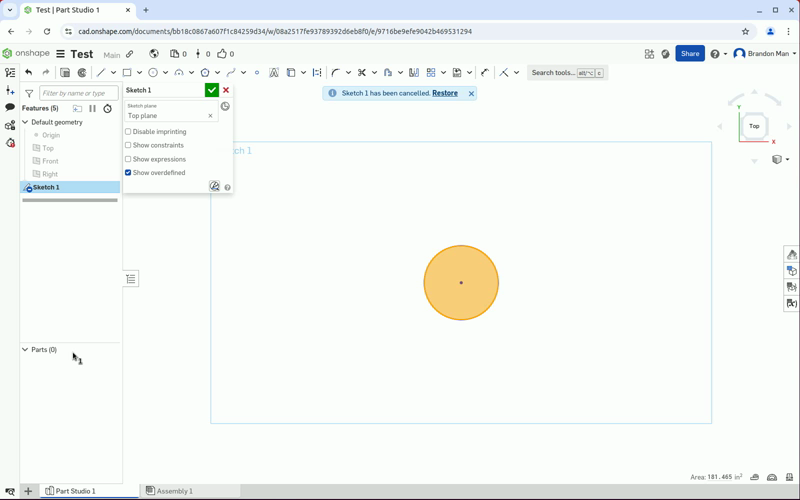
key(shift+y)
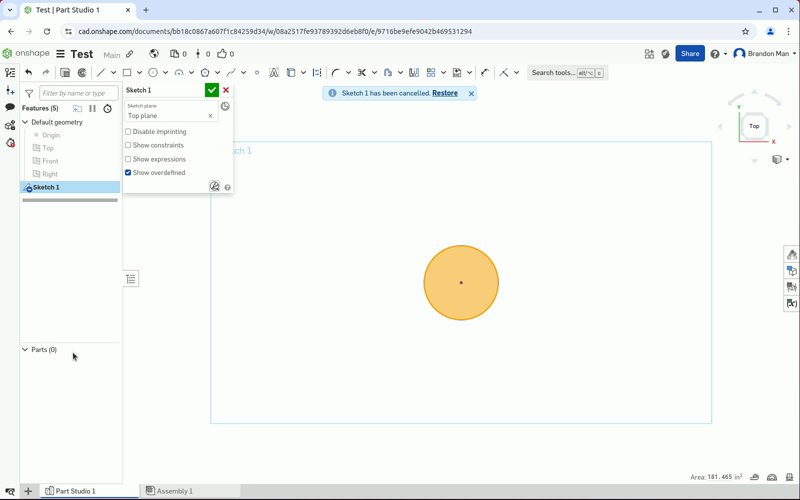
key(shift+e)
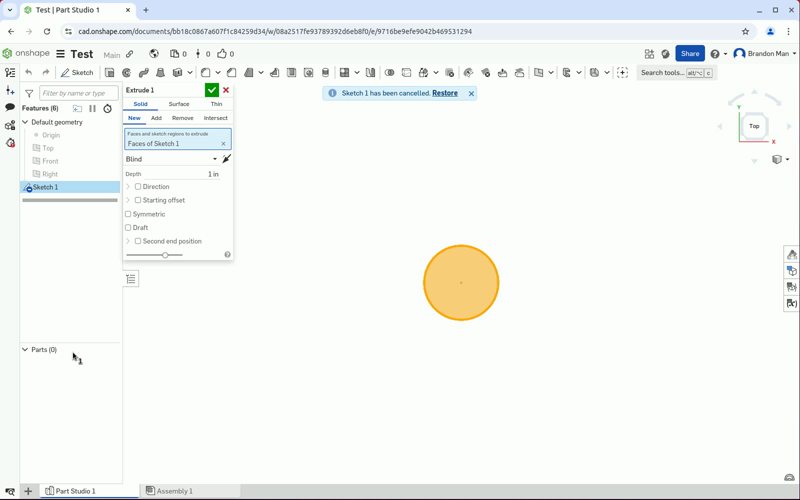
mouse_move(143, 106)
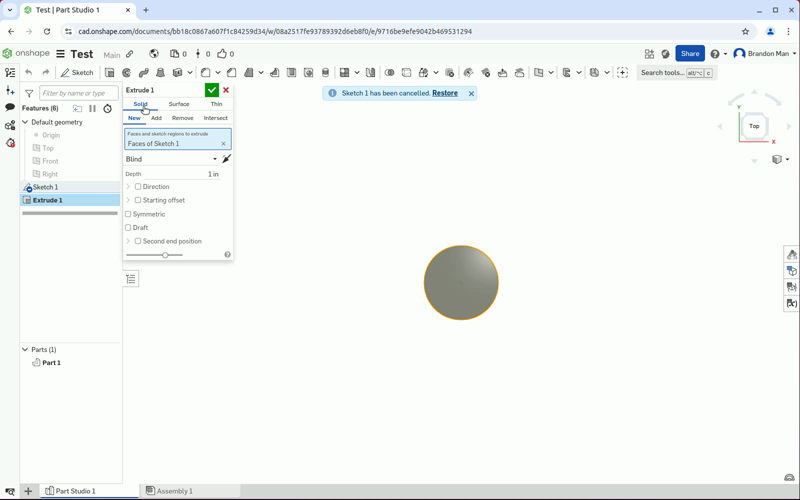
click(143, 106)
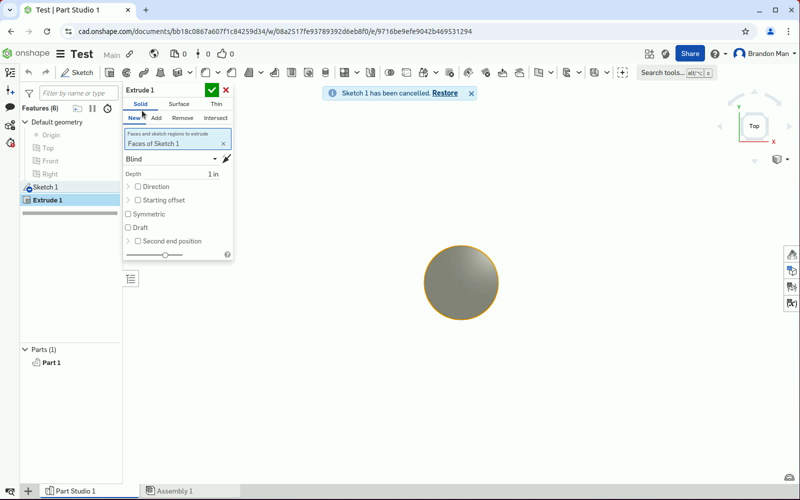
mouse_move(137, 120)
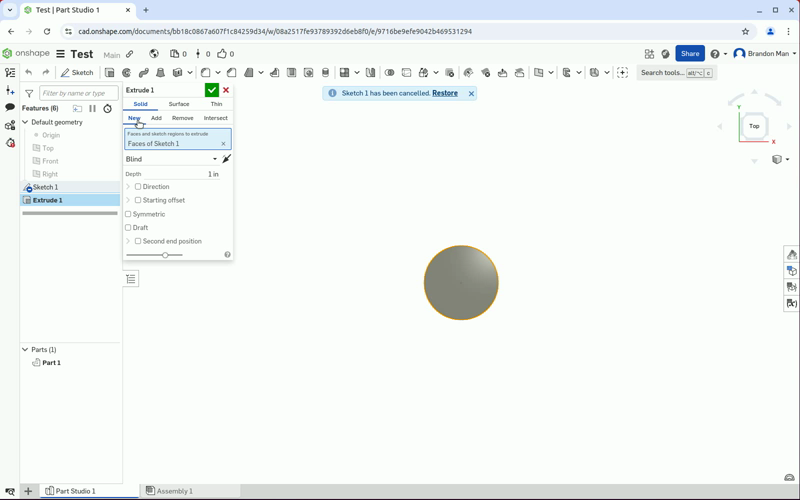
click(137, 120)
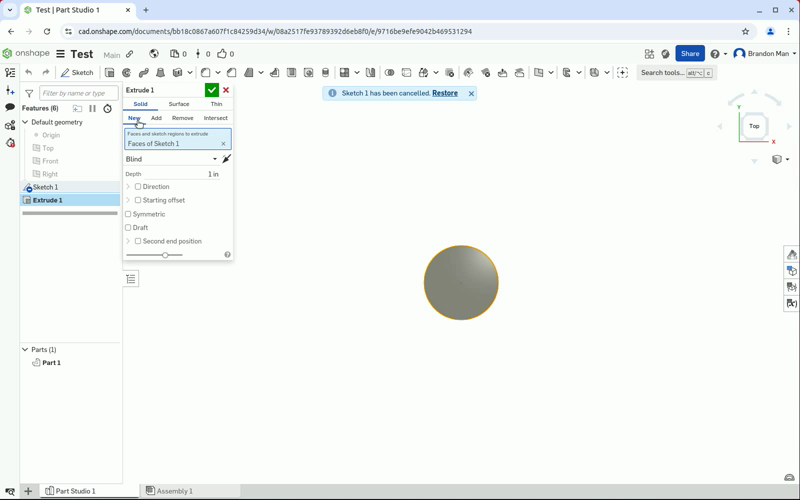
key(tab, 4)
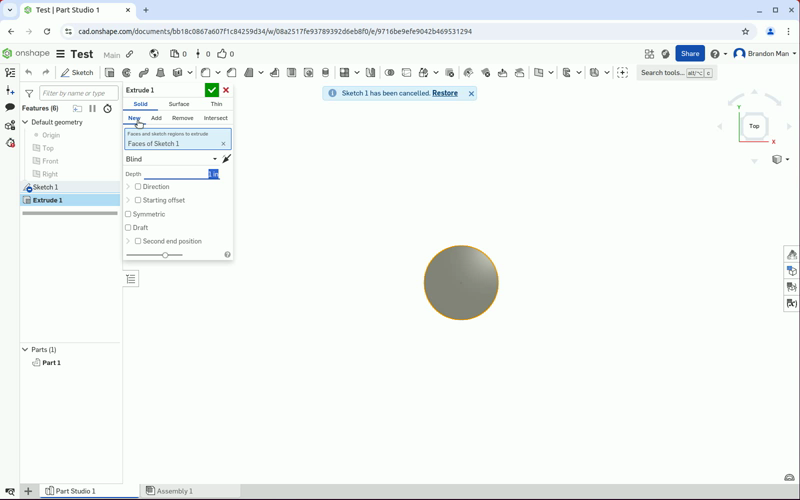
text(14.683)
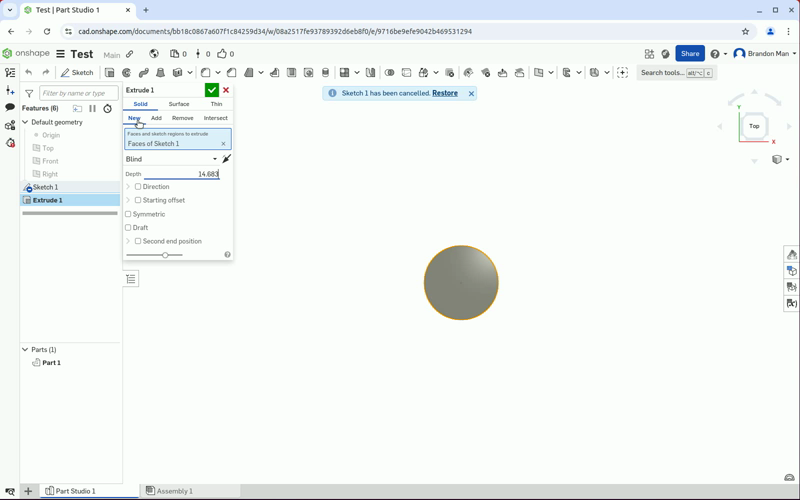
key(enter)
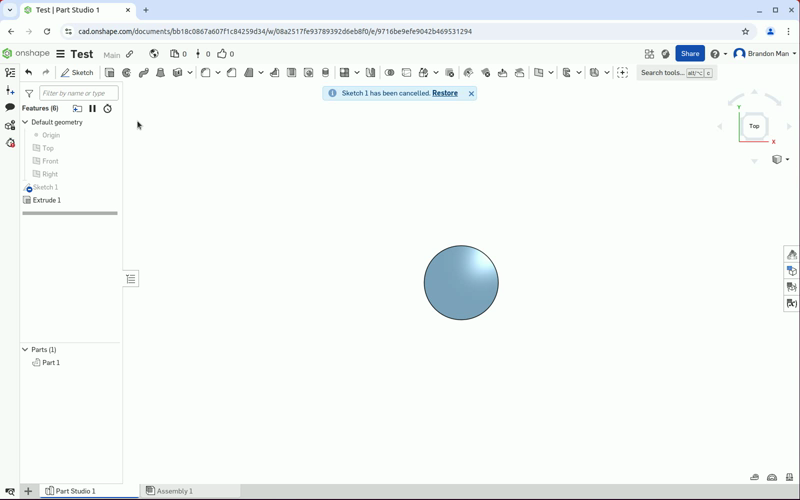
key(shift+h)
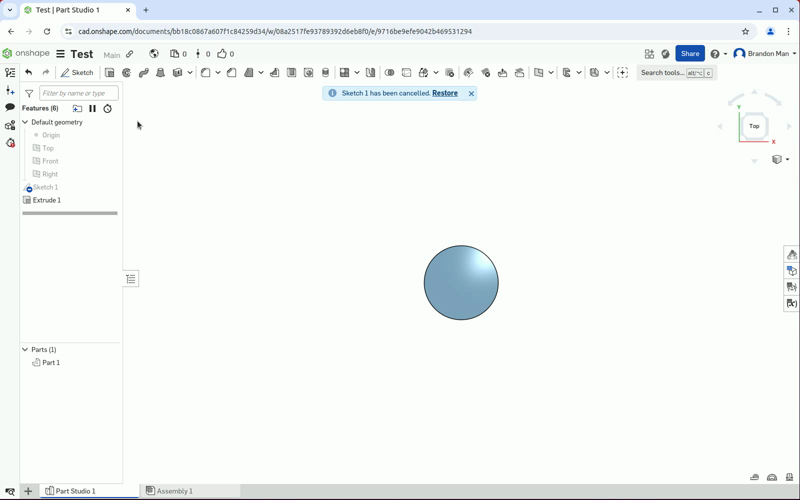
key(shift+h)
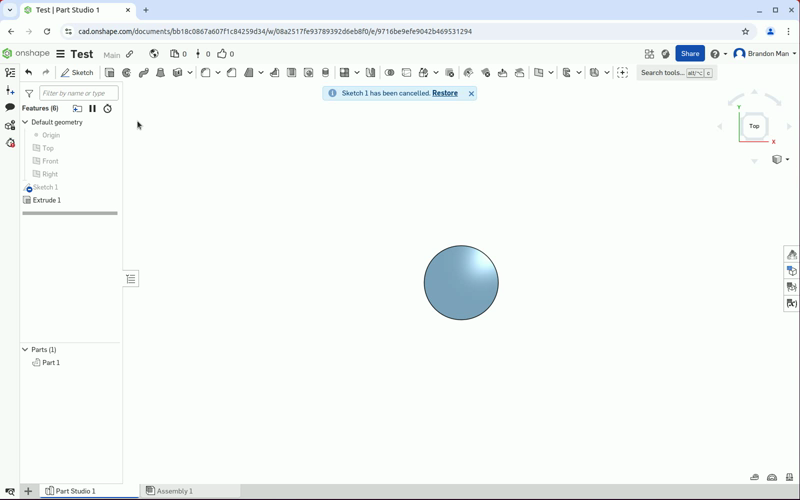
mouse_move(73, 189)
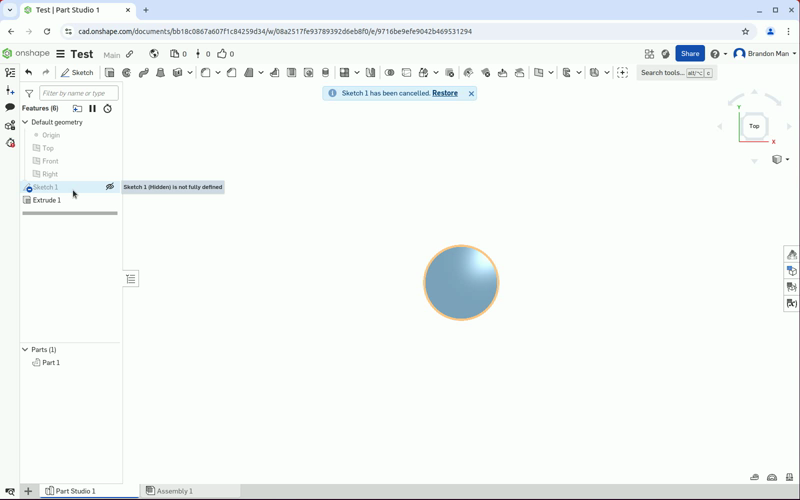
click(73, 189)
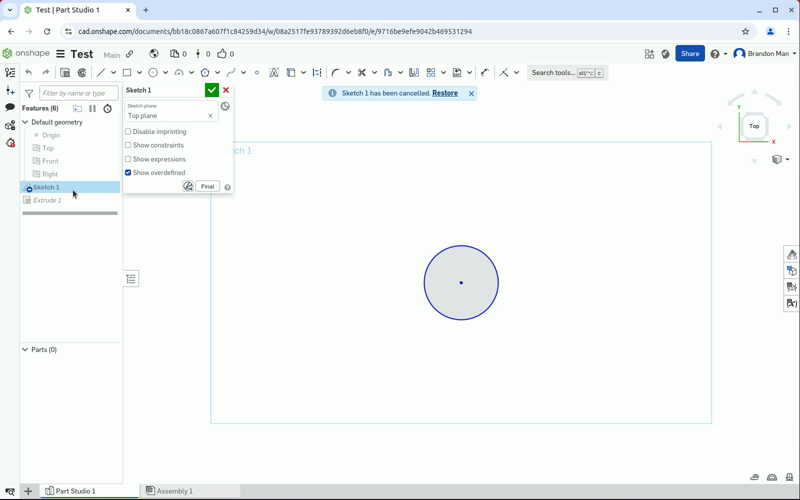
mouse_move(229, 92)
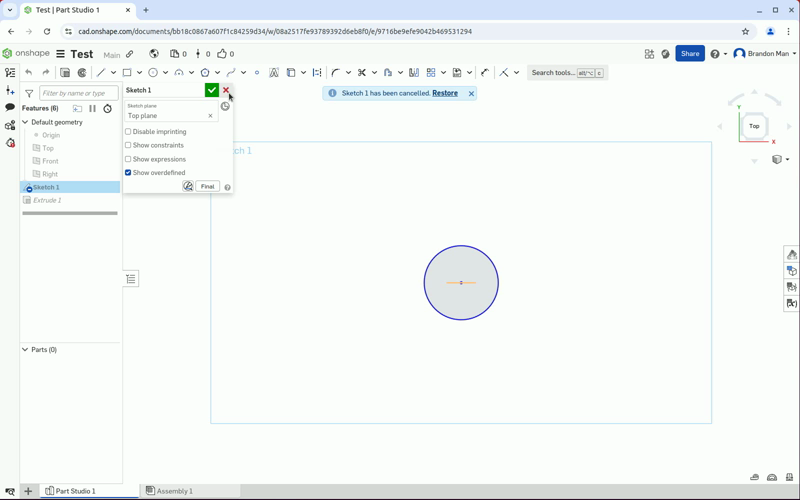
click(229, 92)
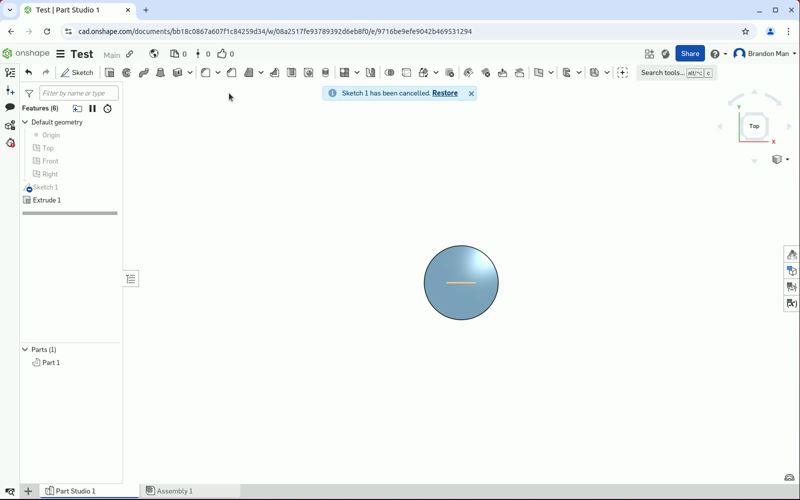
mouse_move(541, 75)
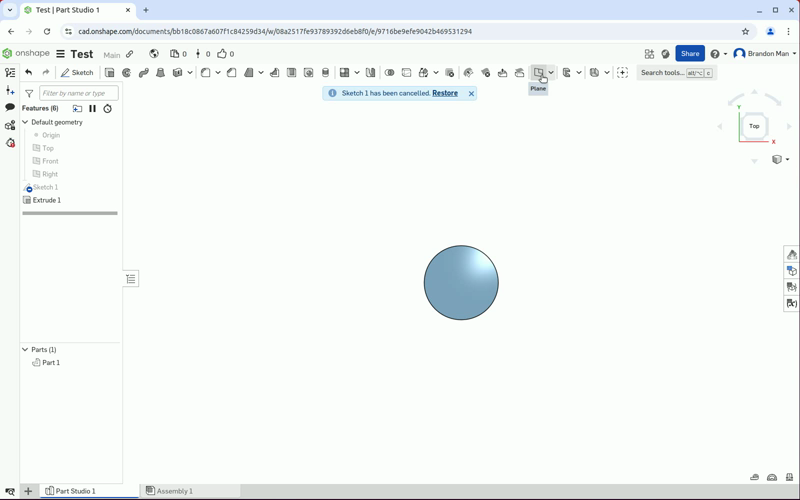
click(541, 75)
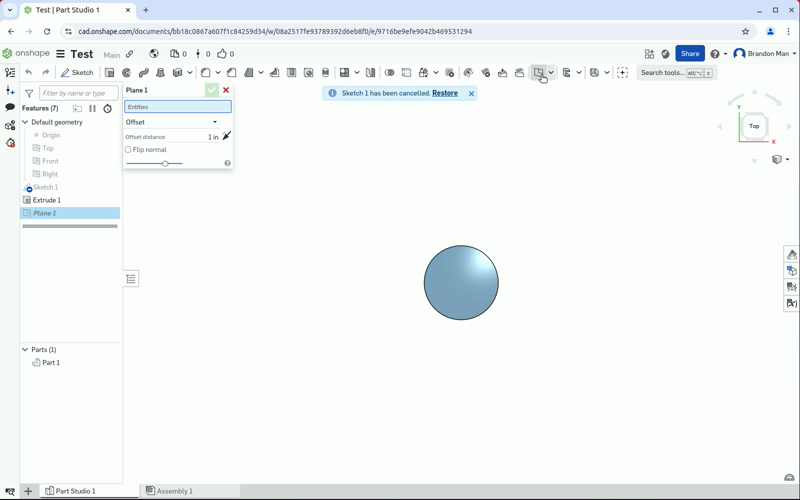
mouse_move(73, 150)
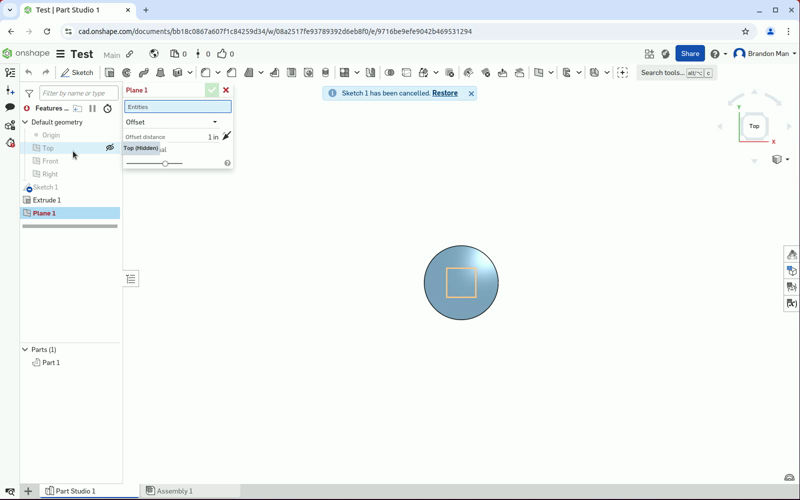
click(73, 150)
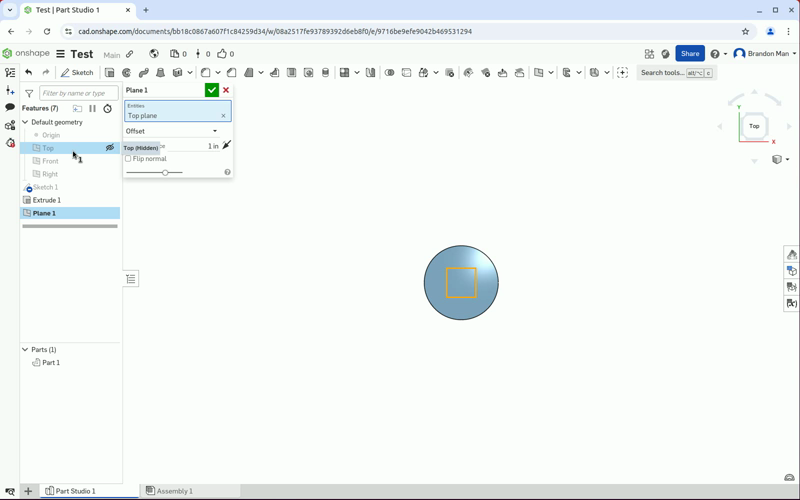
key(tab, 2)
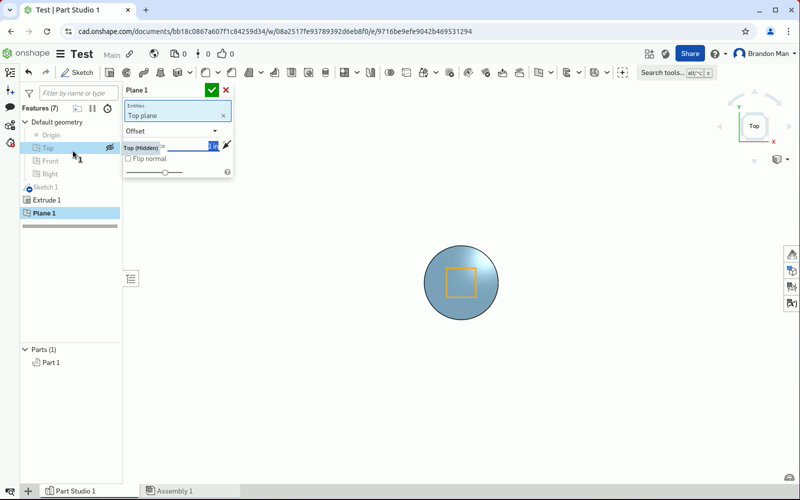
text(14.697)
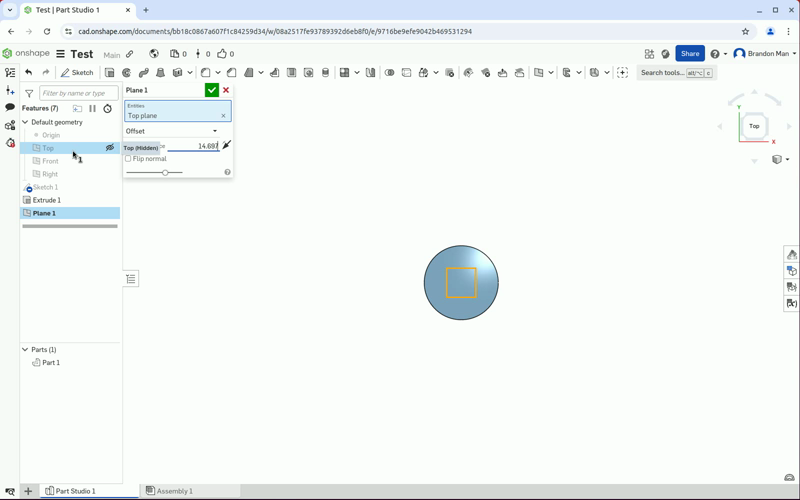
key(enter, 2)
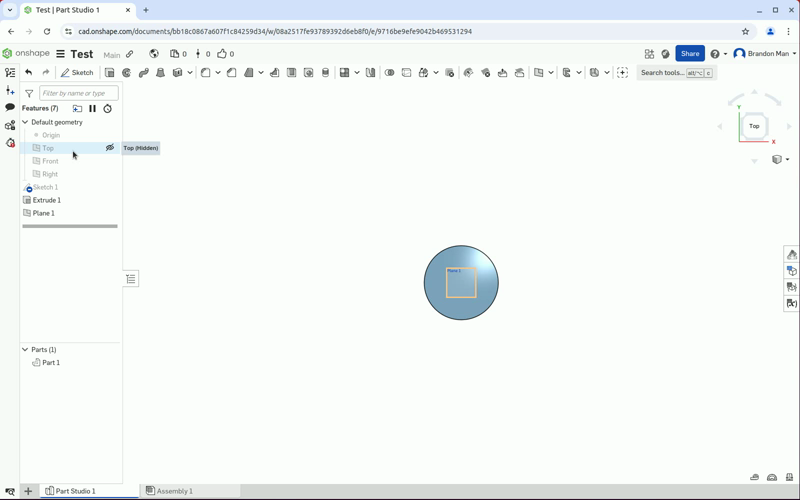
key(shift+s)
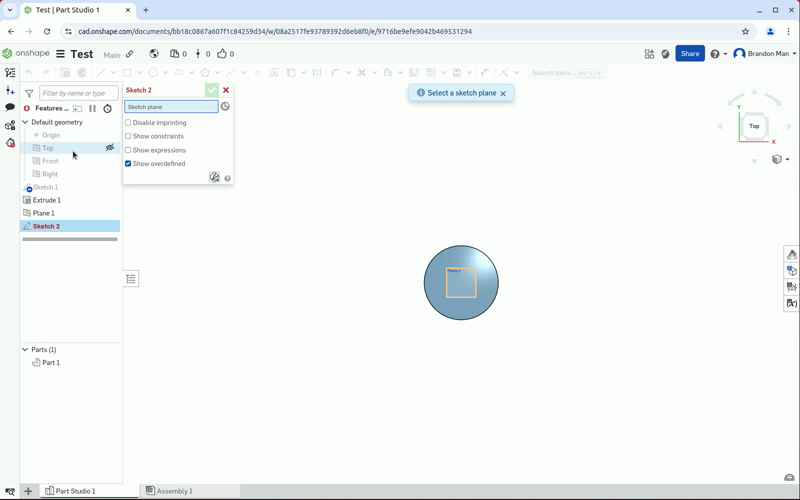
mouse_move(73, 215)
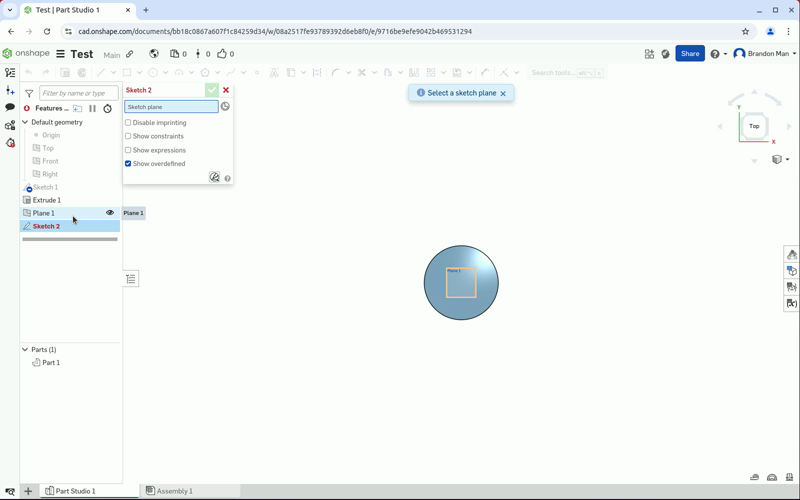
click(73, 215)
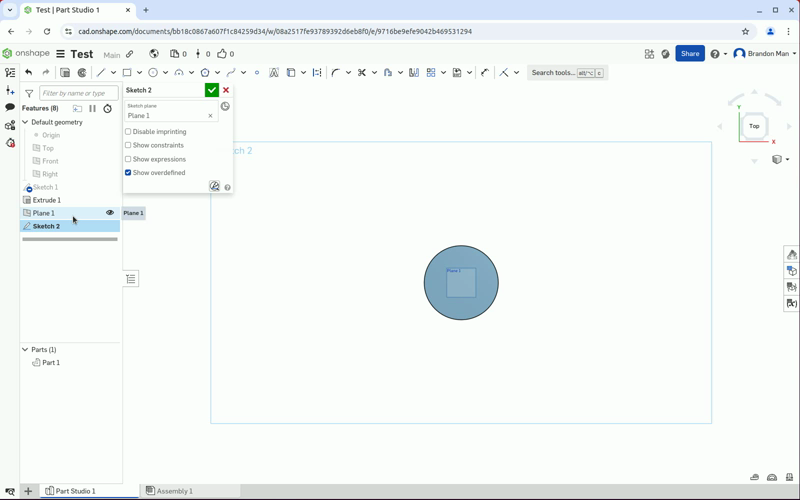
mouse_move(73, 352)
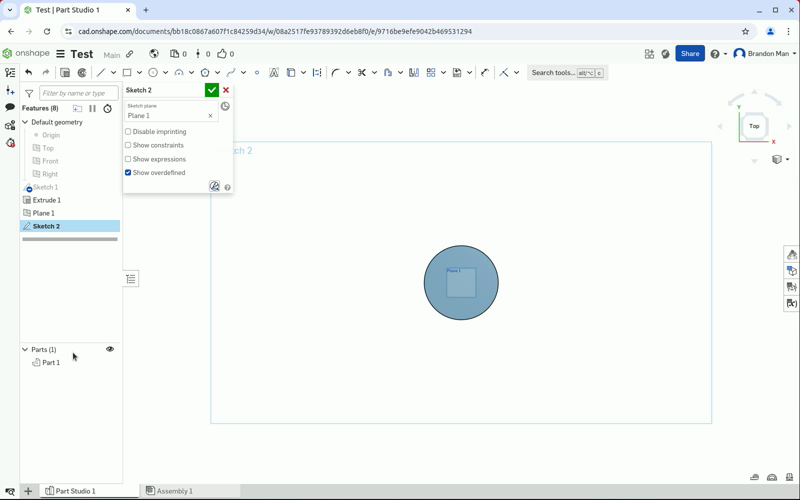
key(y)
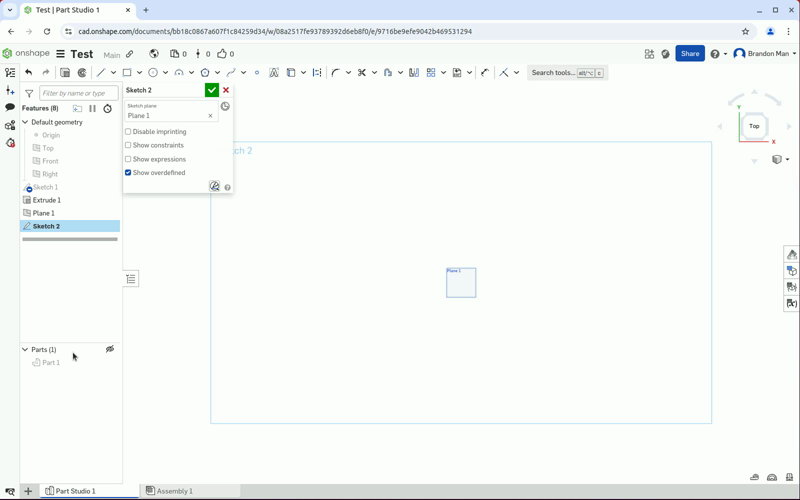
key(a)
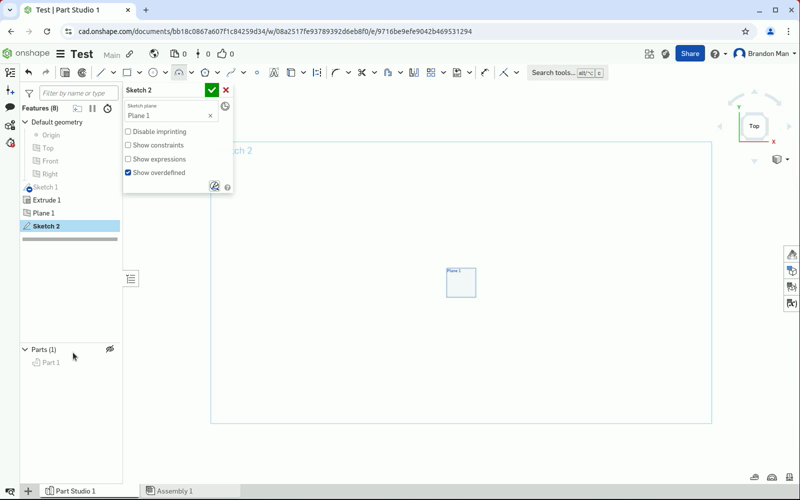
key_down(shift)
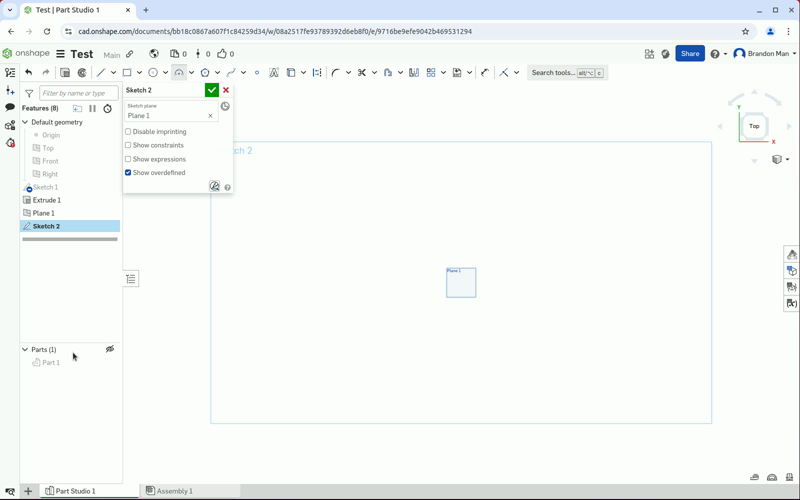
mouse_move(470, 247)
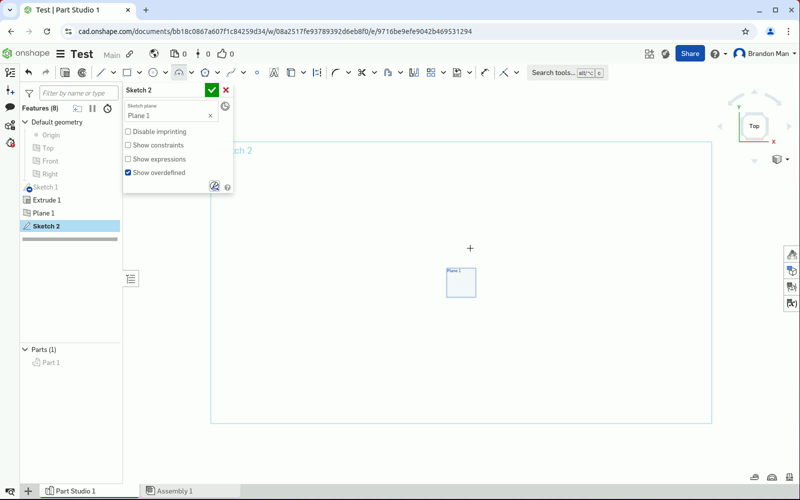
click(470, 247)
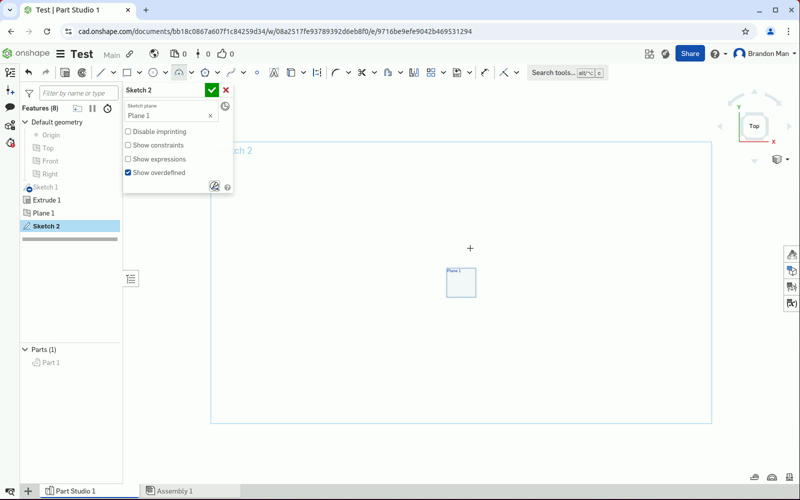
key_up(shift)
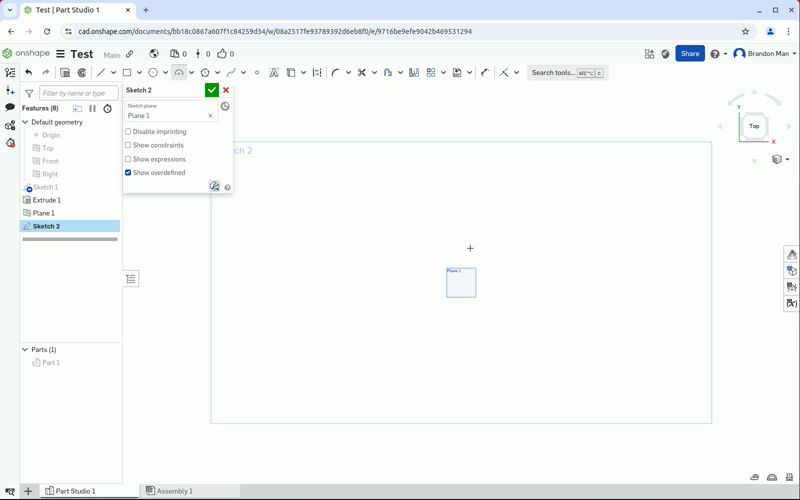
key_down(shift)
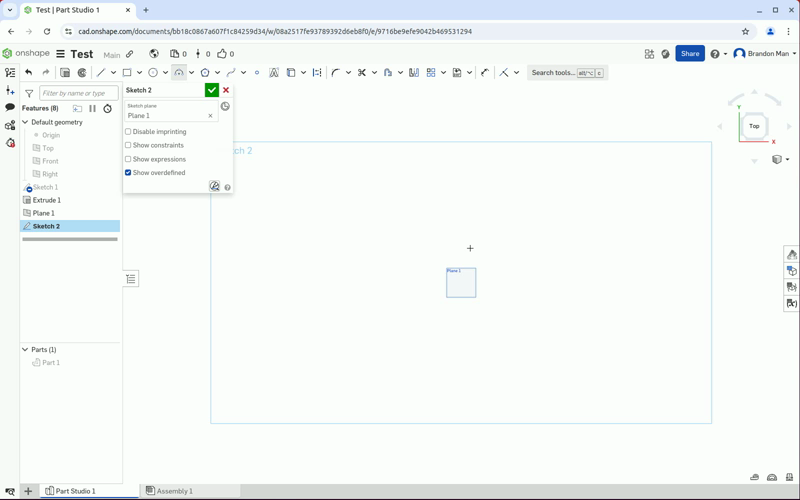
mouse_move(497, 282)
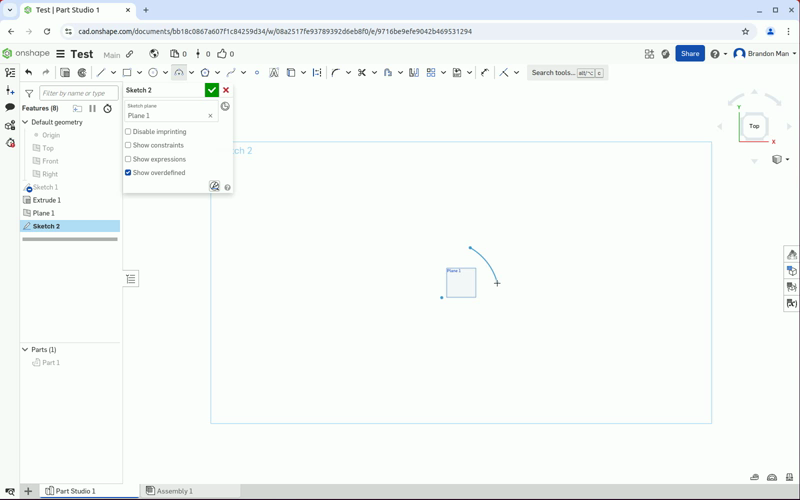
click(497, 282)
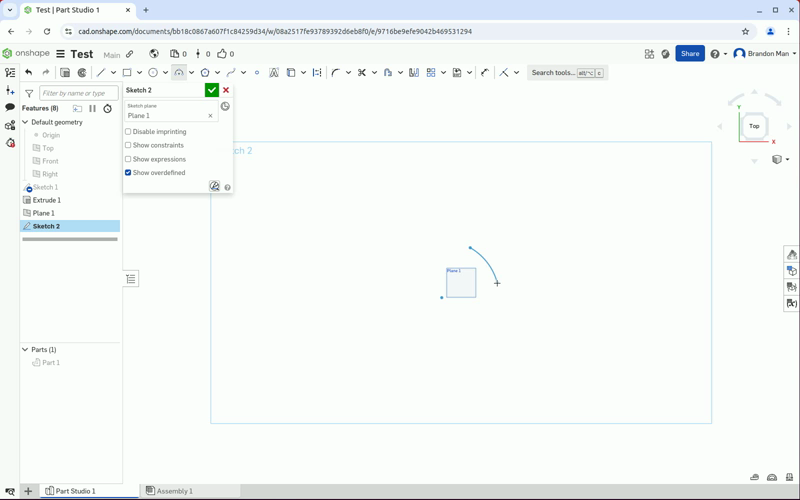
mouse_move(489, 260)
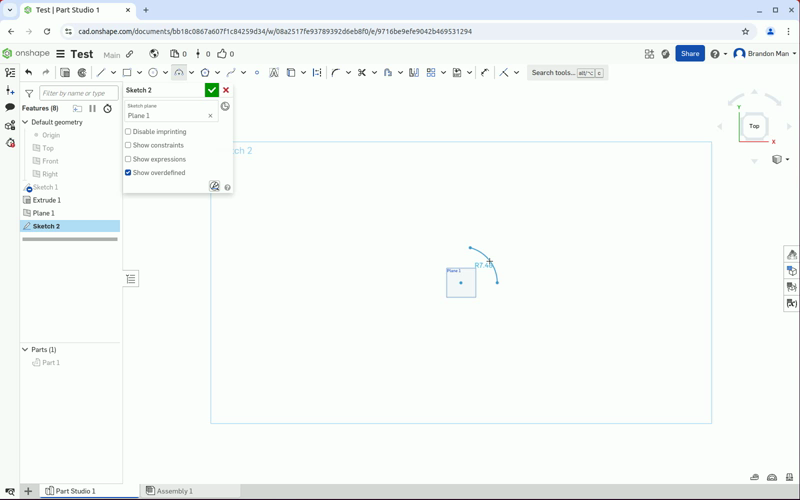
click(489, 260)
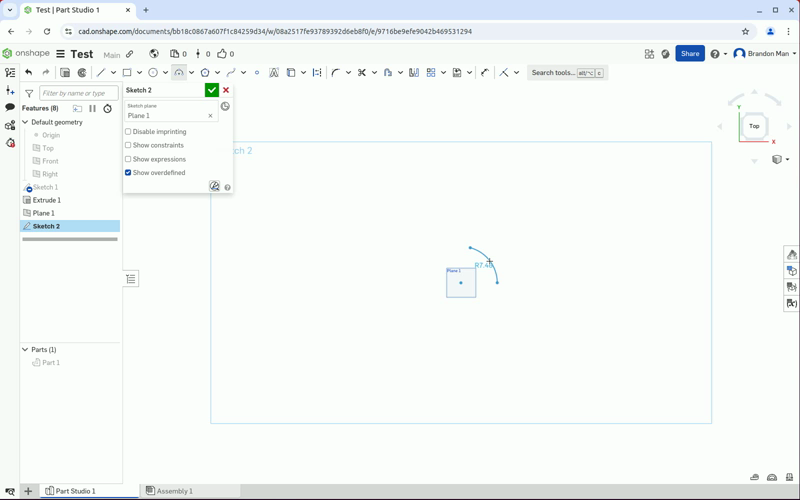
key_up(shift)
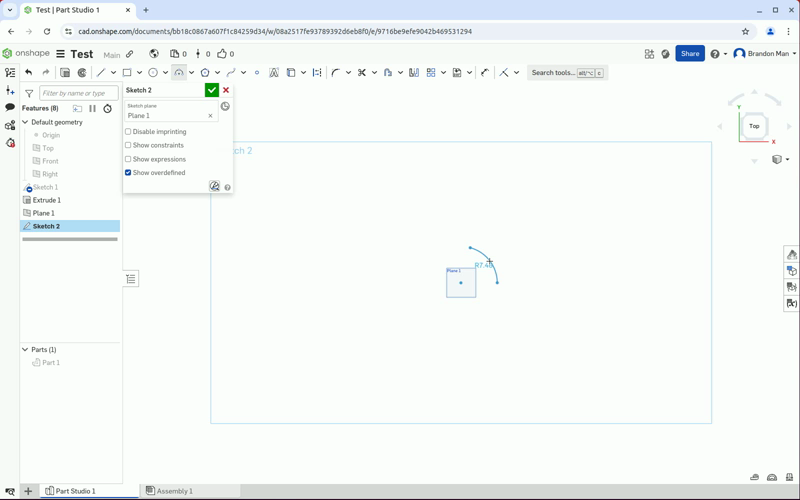
key(esc)
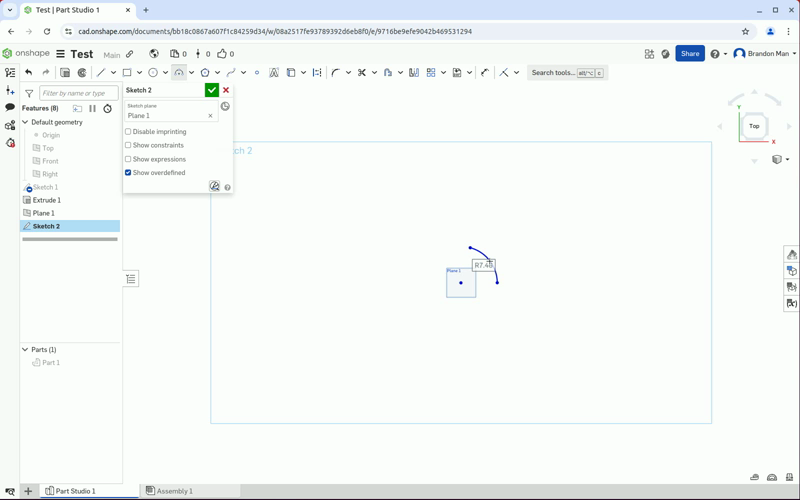
key(l)
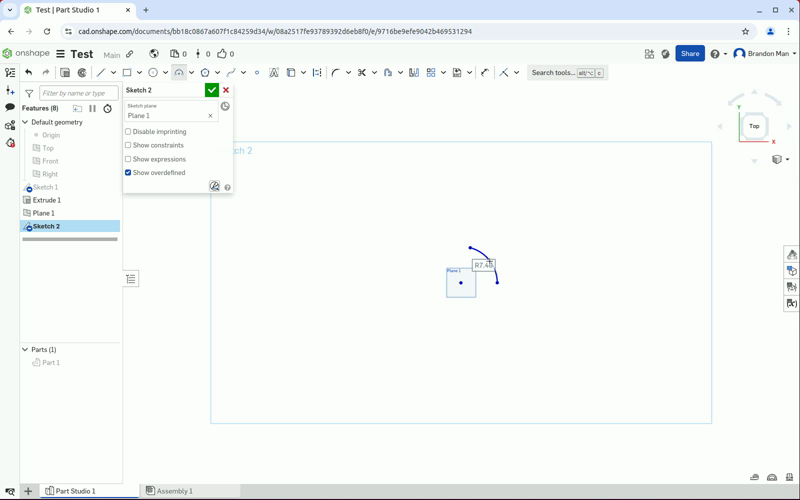
mouse_move(497, 282)
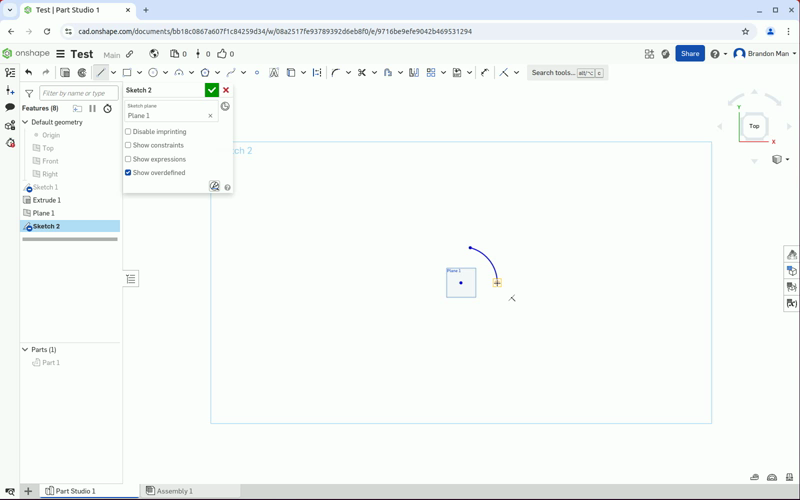
click(497, 282)
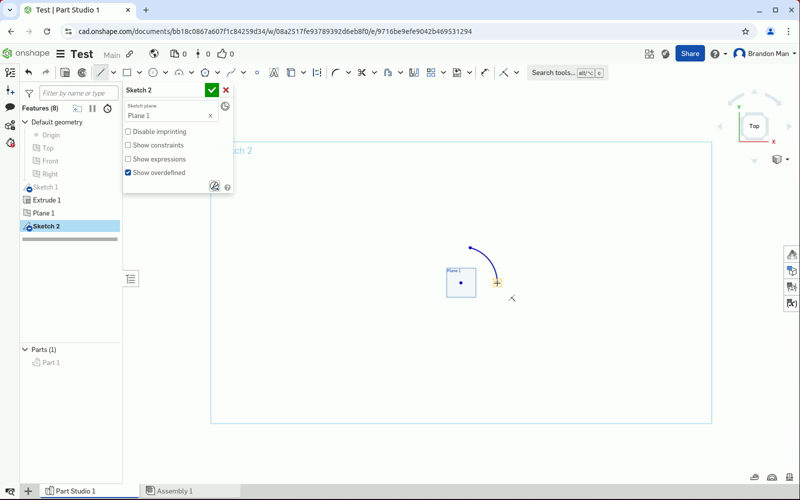
key_down(shift)
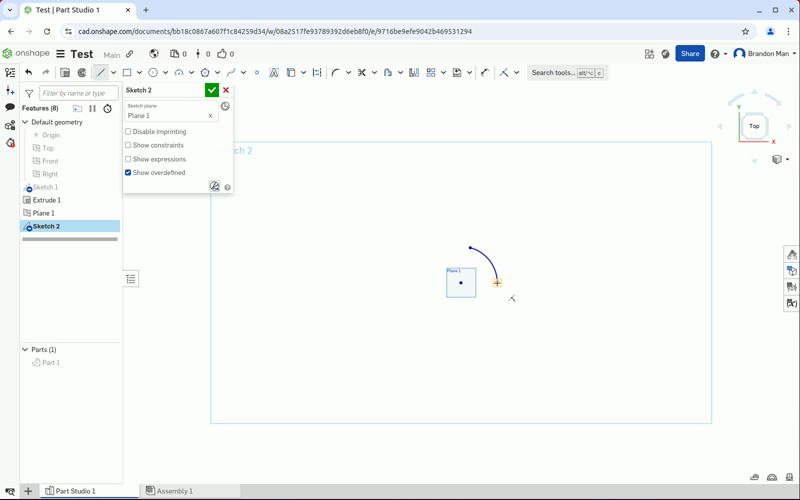
mouse_move(573, 282)
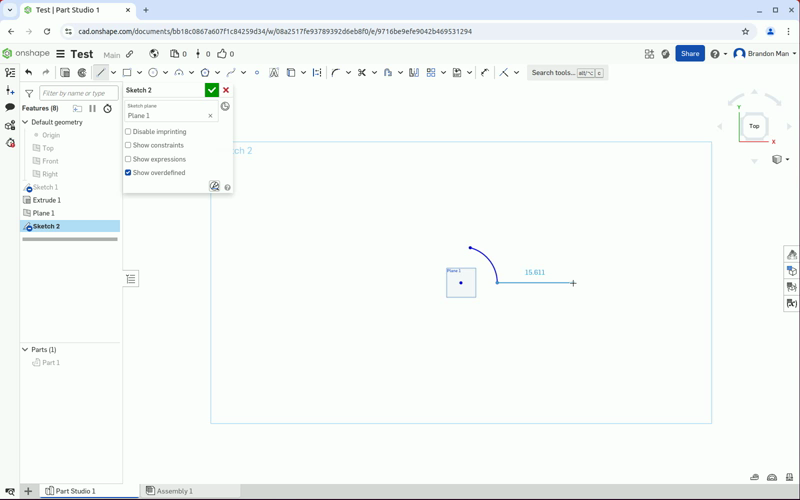
click(573, 282)
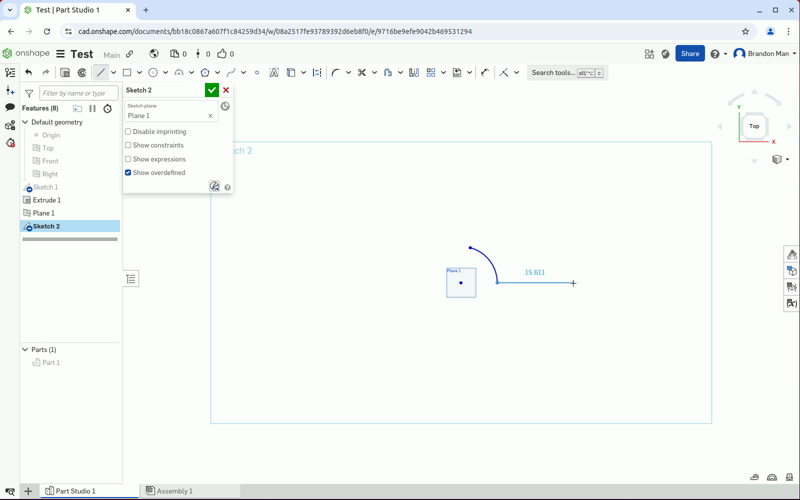
key_up(shift)
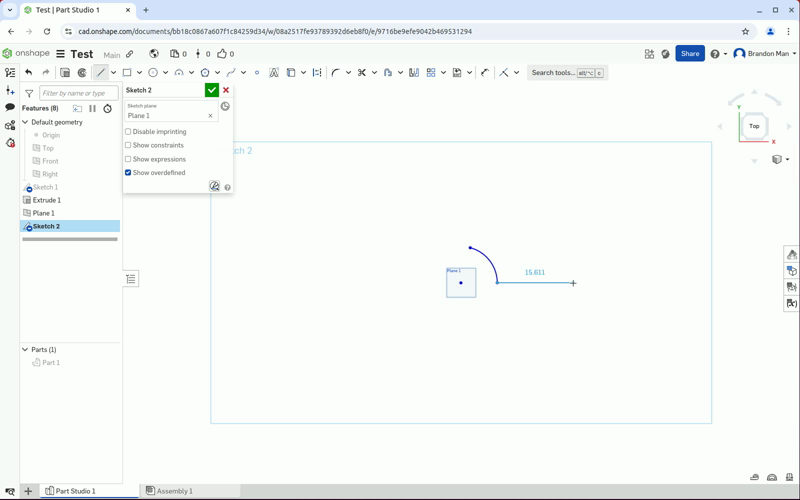
key_down(shift)
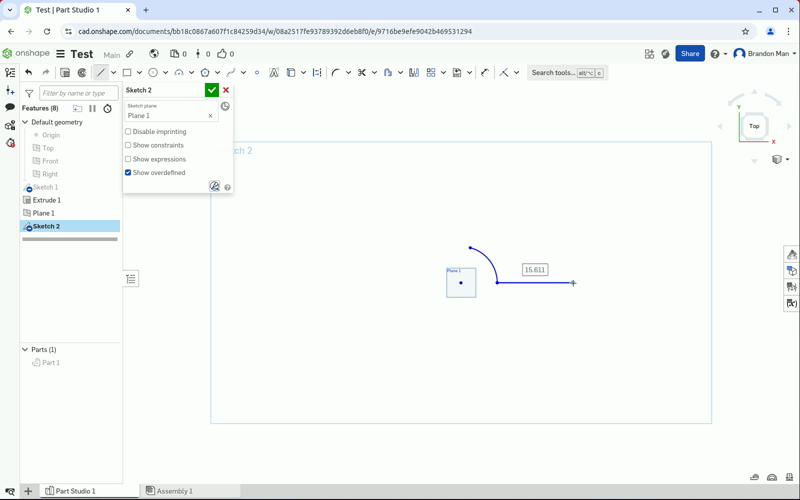
mouse_move(573, 191)
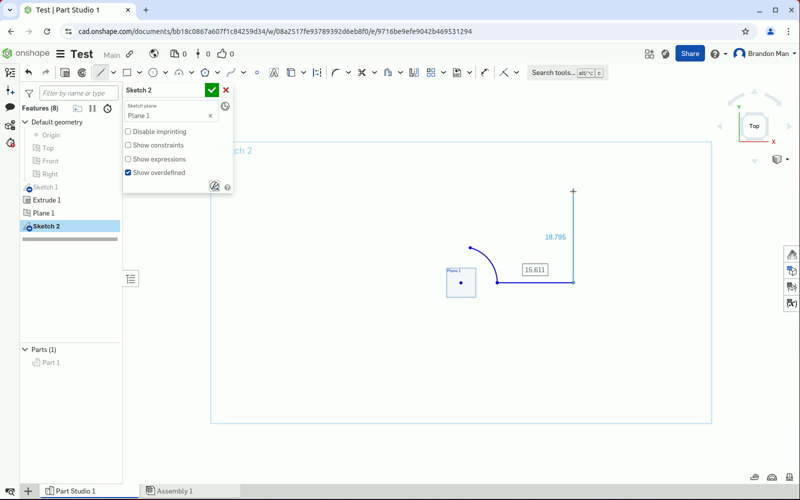
click(573, 191)
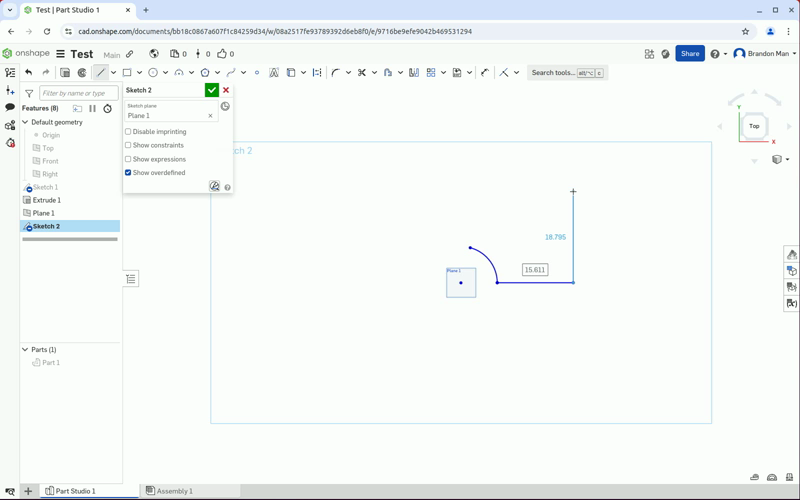
key_up(shift)
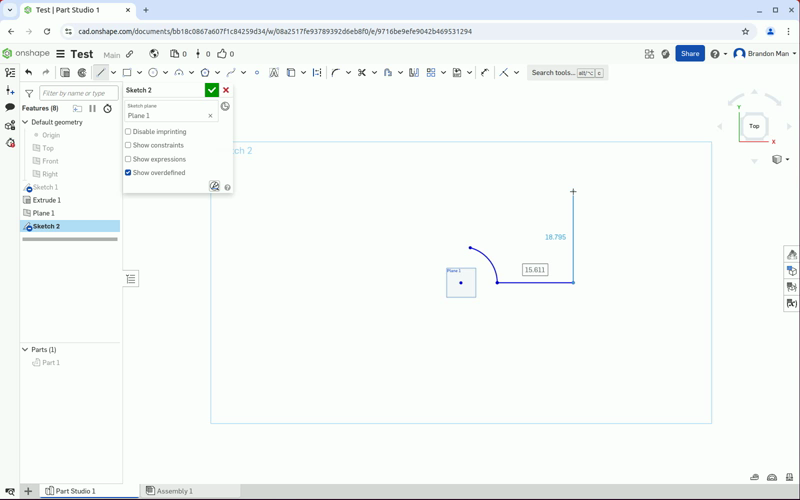
key_down(shift)
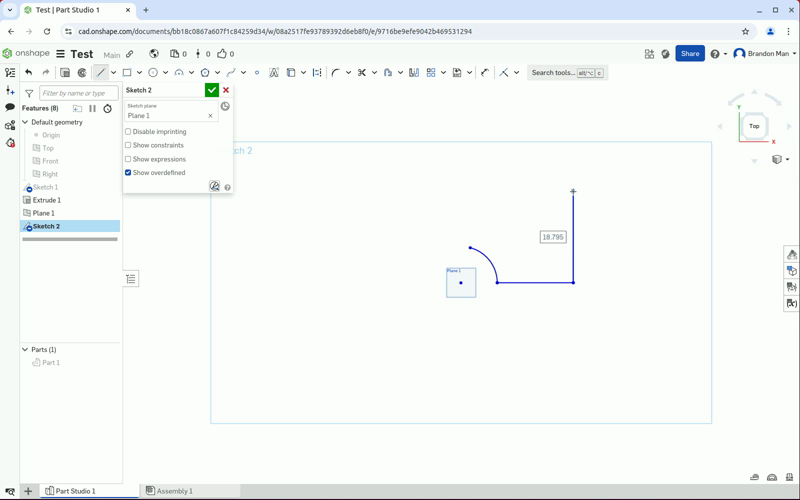
mouse_move(470, 191)
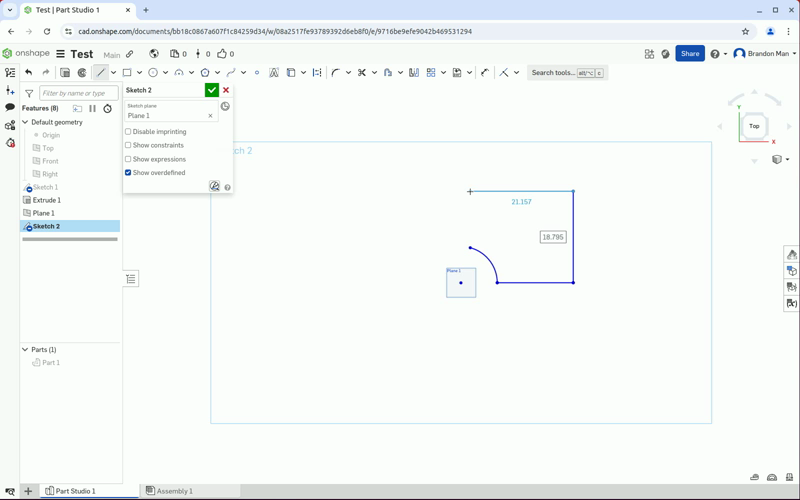
click(470, 191)
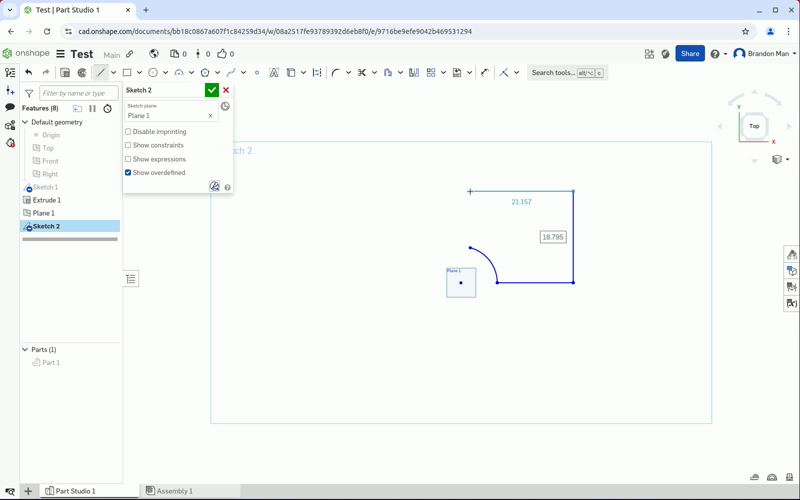
key_up(shift)
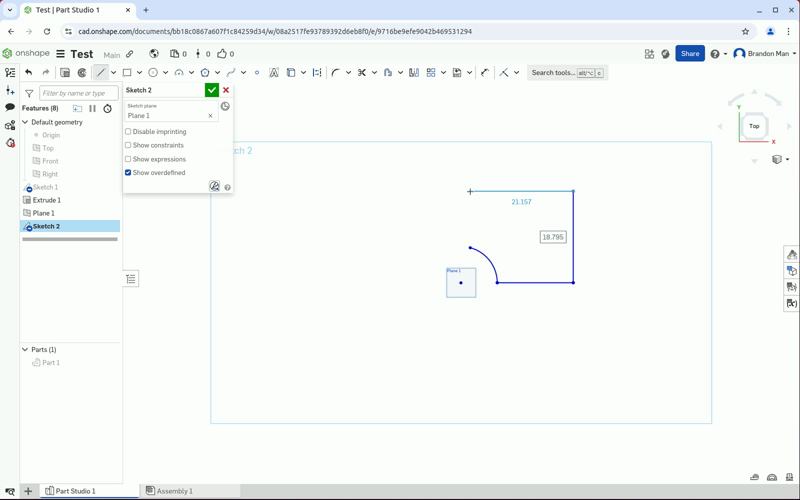
mouse_move(500, 191)
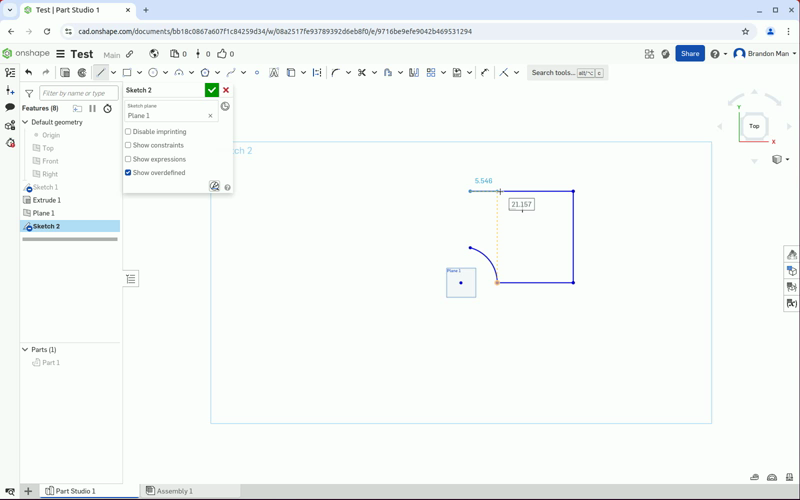
key_down(shift)
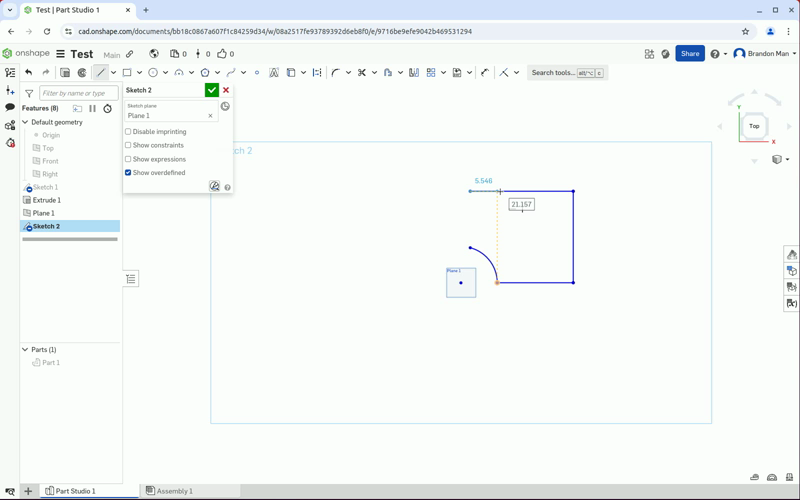
mouse_move(470, 247)
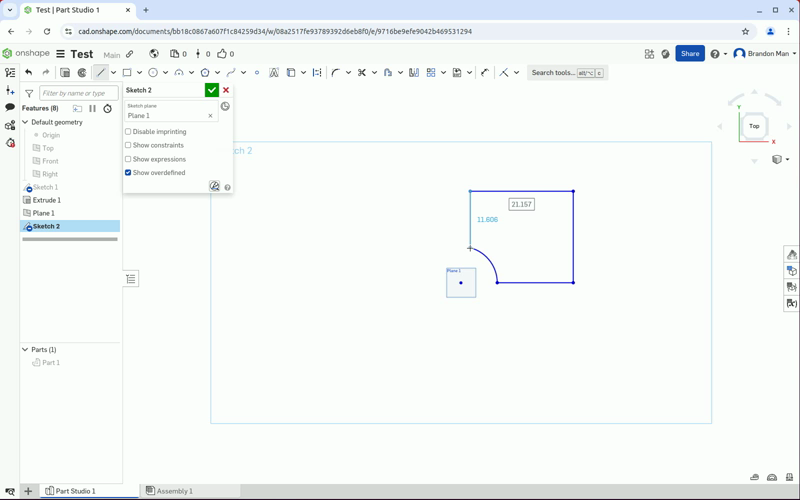
key_up(shift)
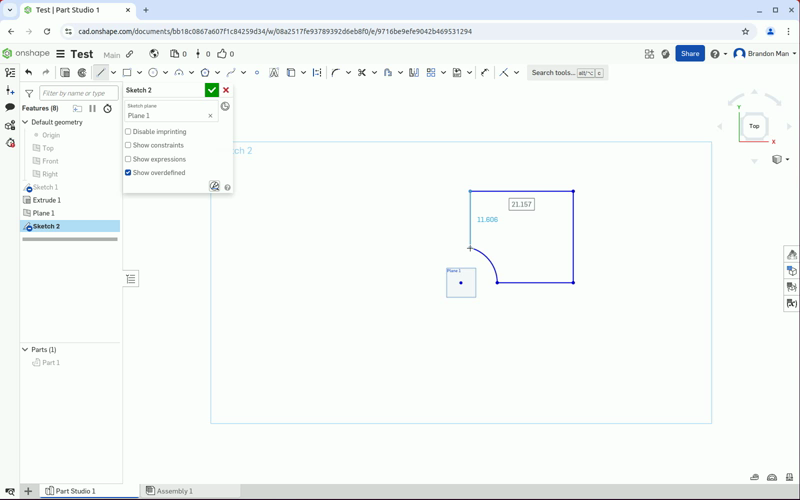
click(470, 247)
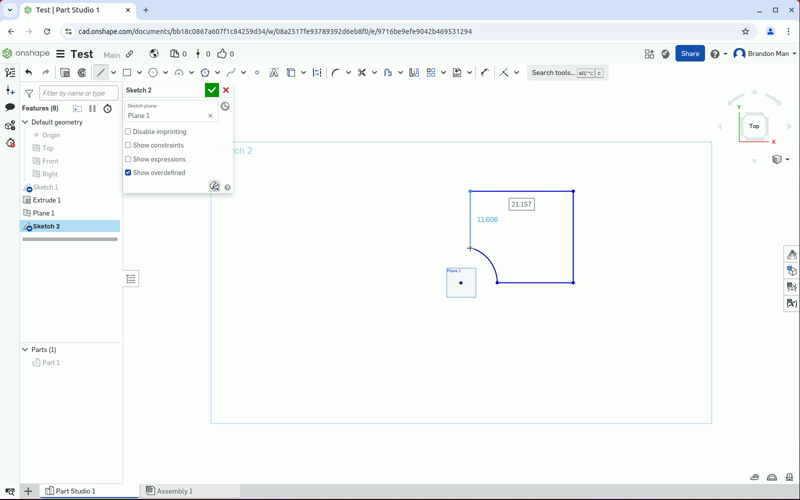
key(esc)
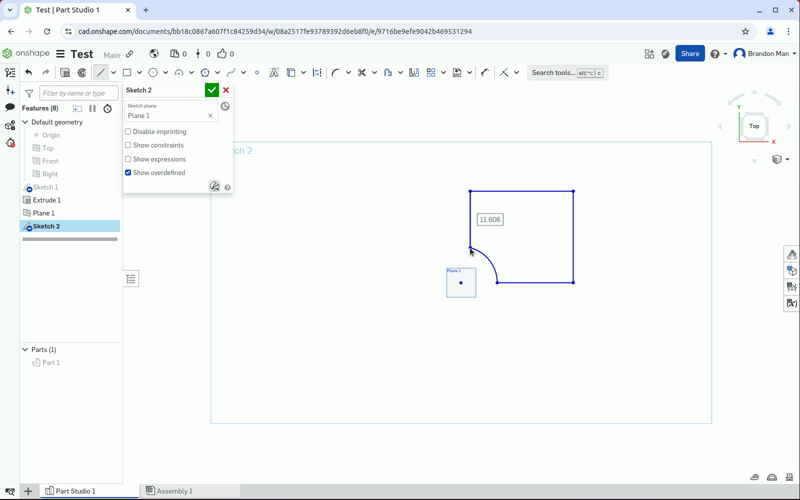
mouse_move(514, 259)
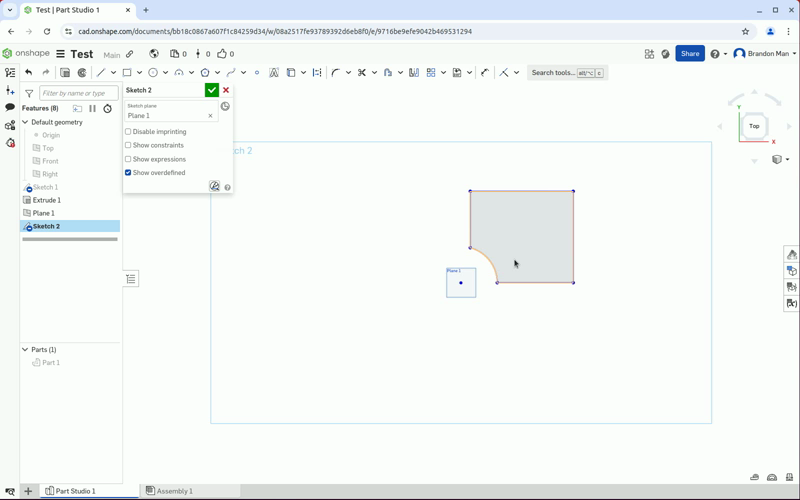
click(514, 259)
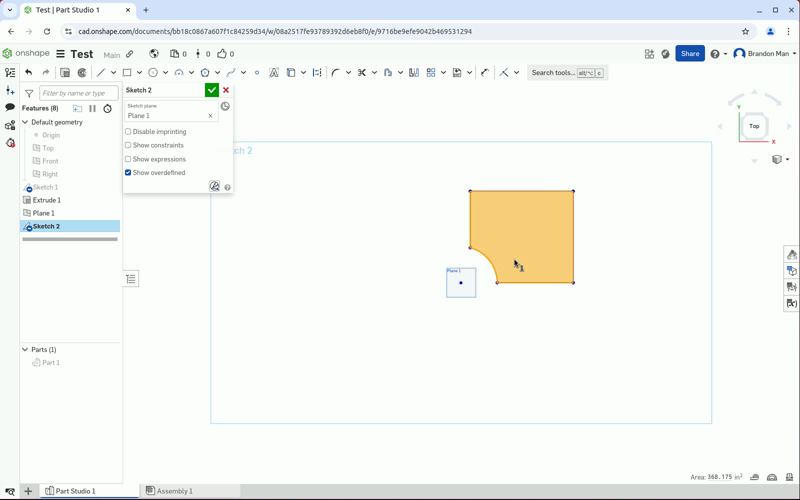
mouse_move(73, 352)
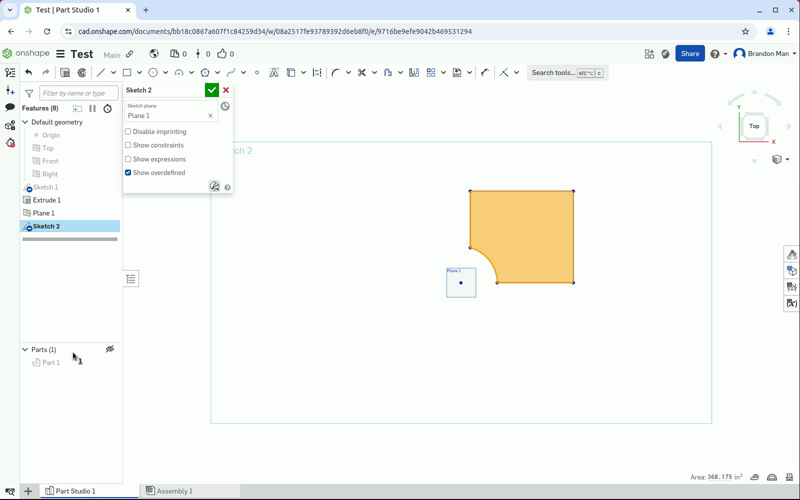
key(shift+y)
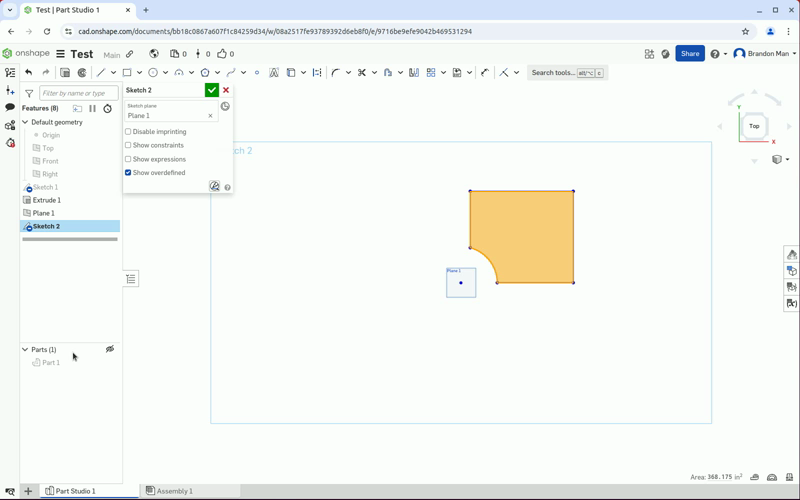
key(shift+e)
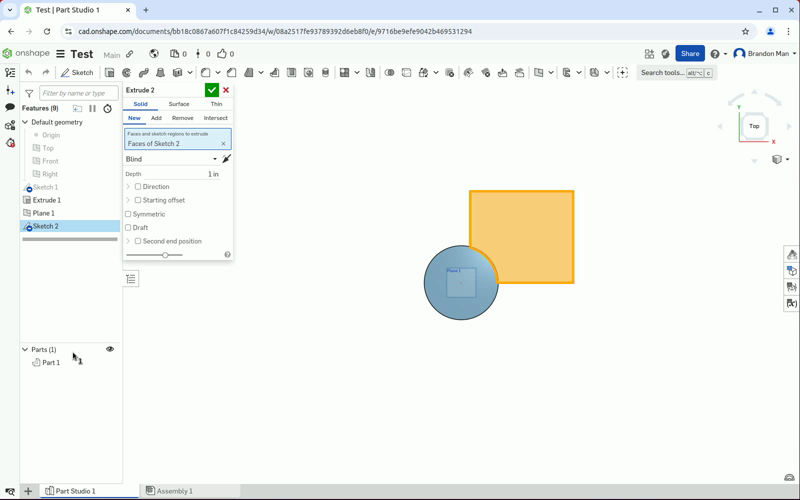
mouse_move(143, 106)
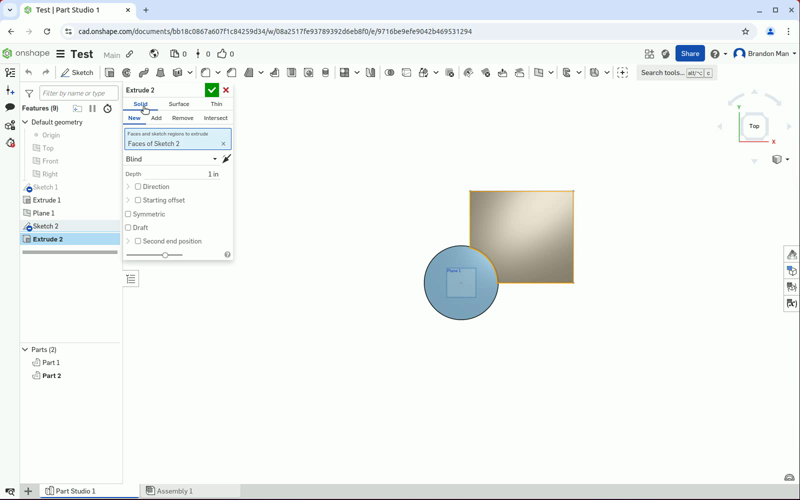
click(143, 106)
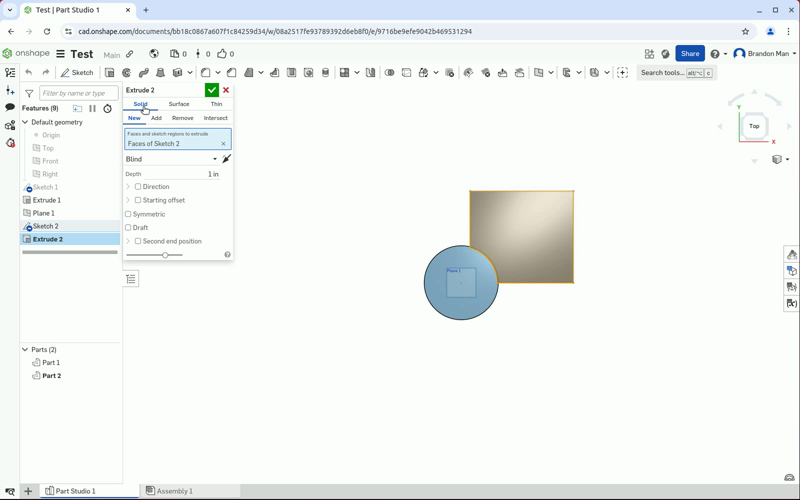
mouse_move(137, 120)
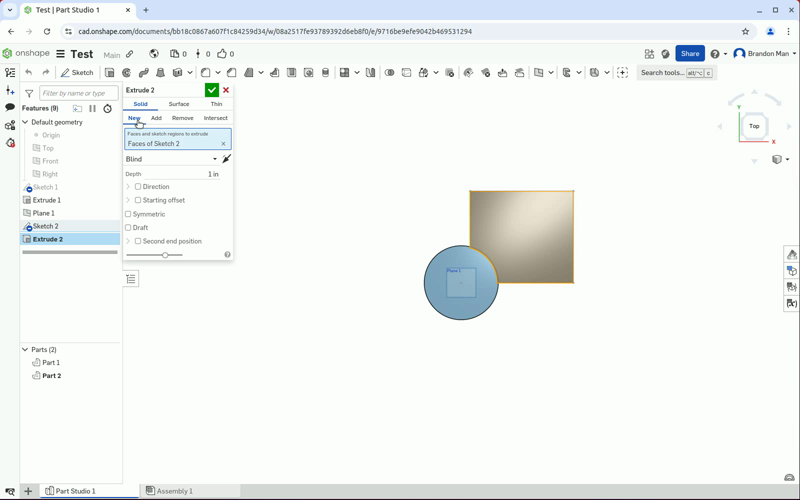
click(137, 120)
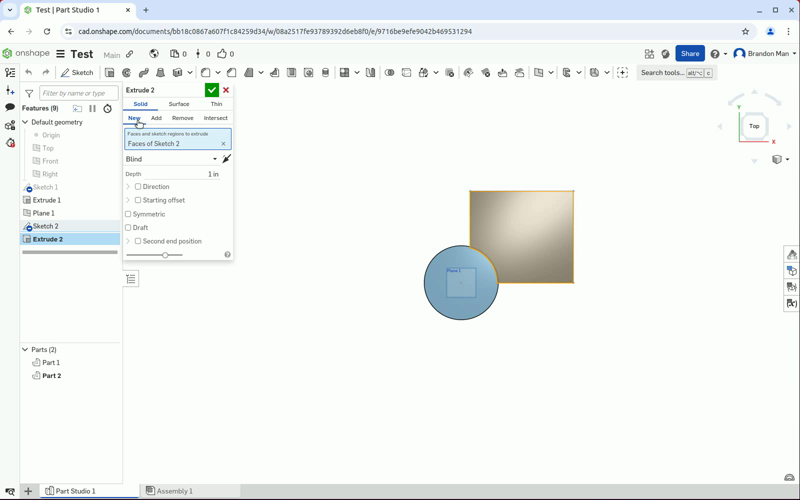
key(tab, 4)
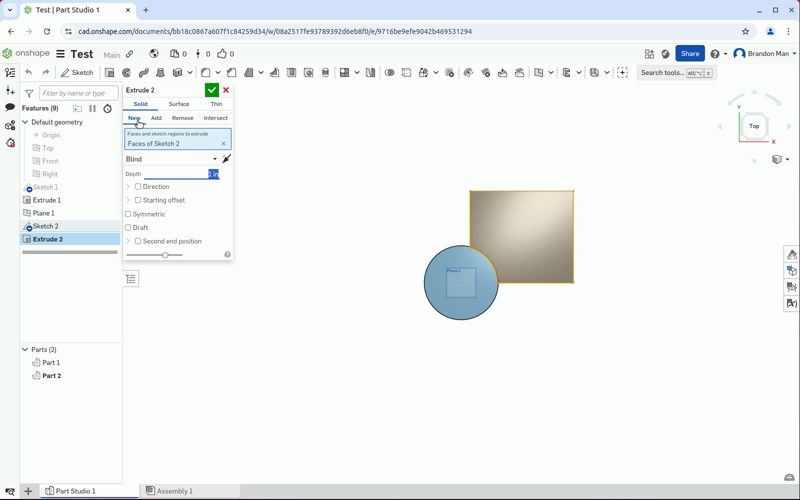
text(4.814)
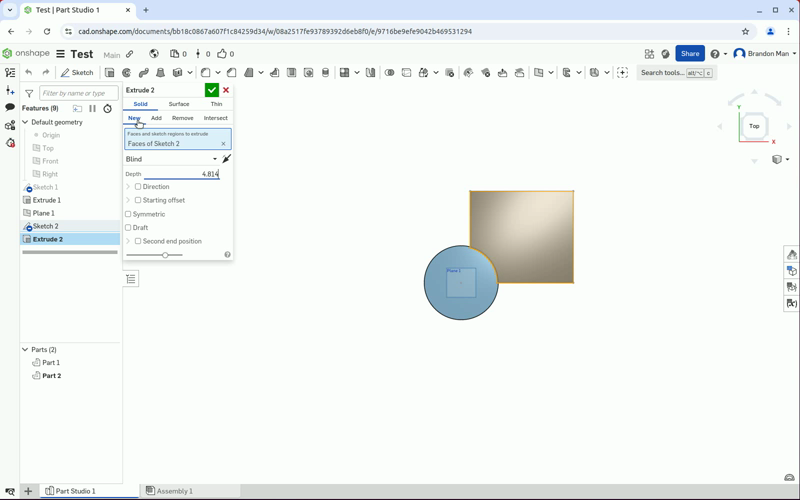
key(enter)
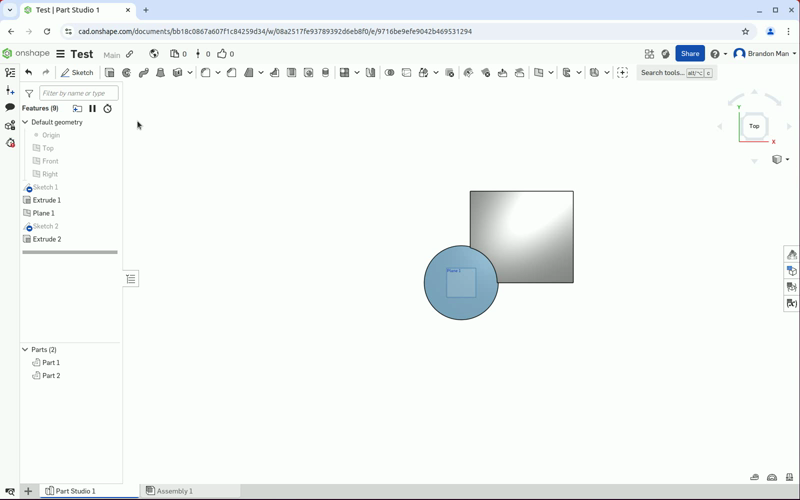
key(shift+h)
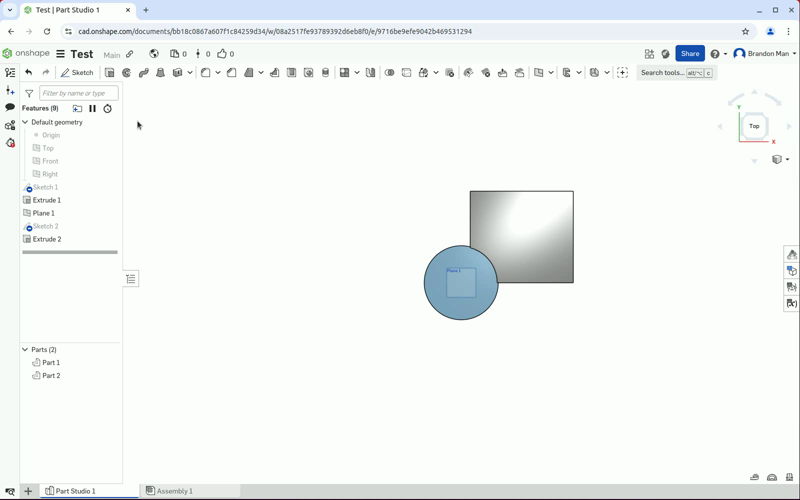
key(shift+h)
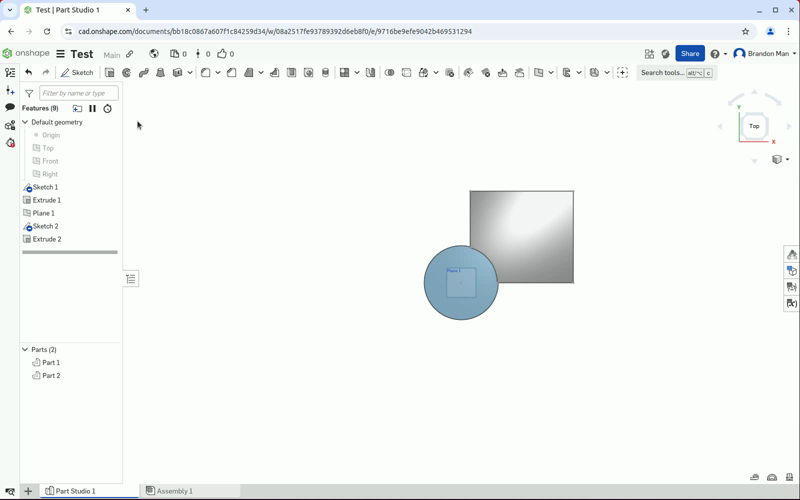
key(shift+7)
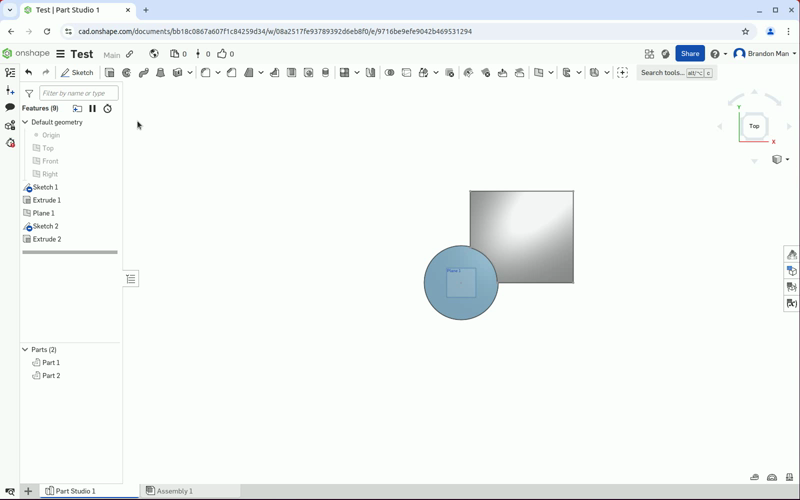
key(up, 3)
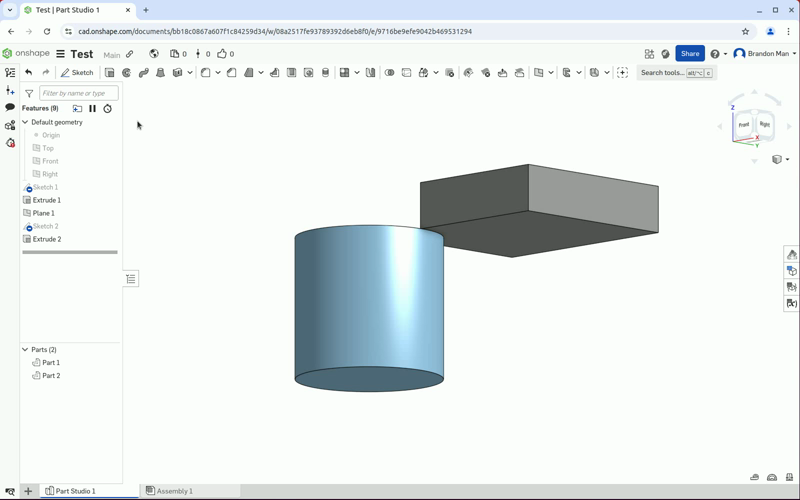
key(left, 3)
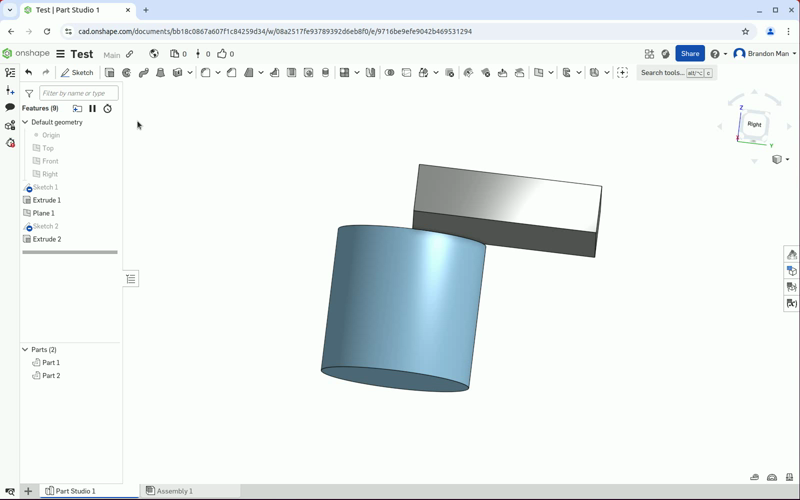
key(right, 3)
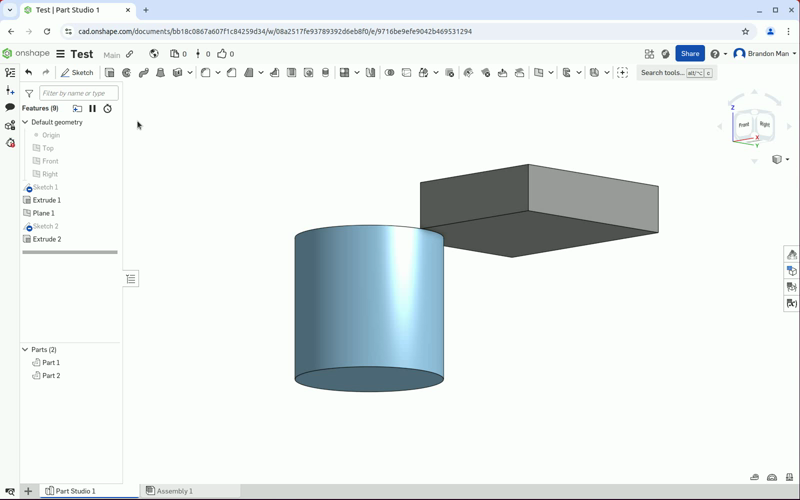
key(down, 3)
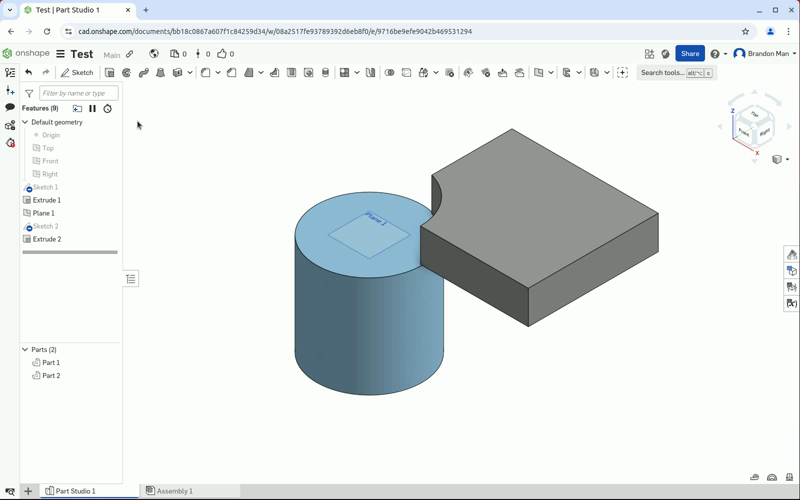
mouse_move(73, 189)
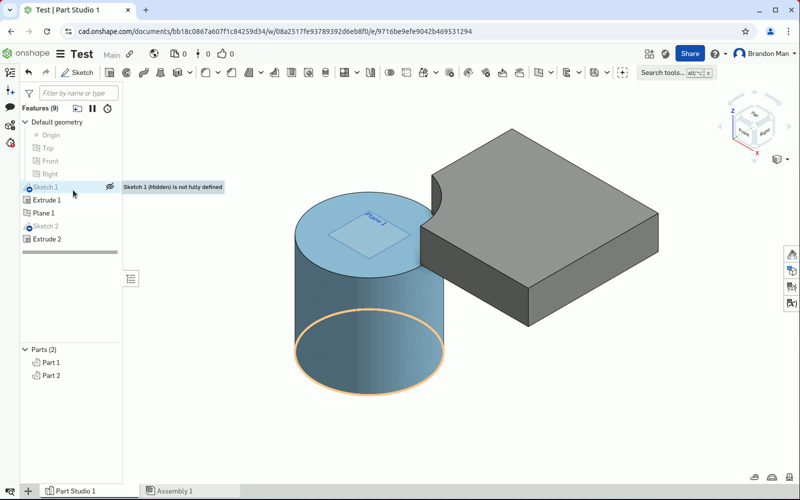
click(73, 189)